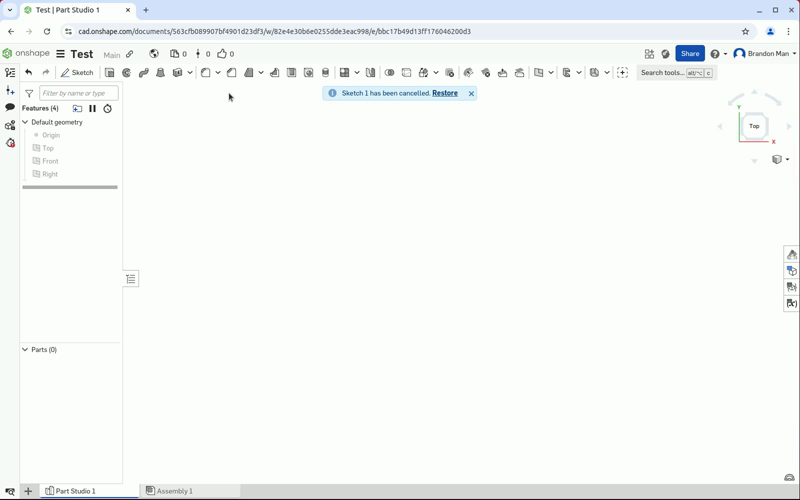
key(shift+h)
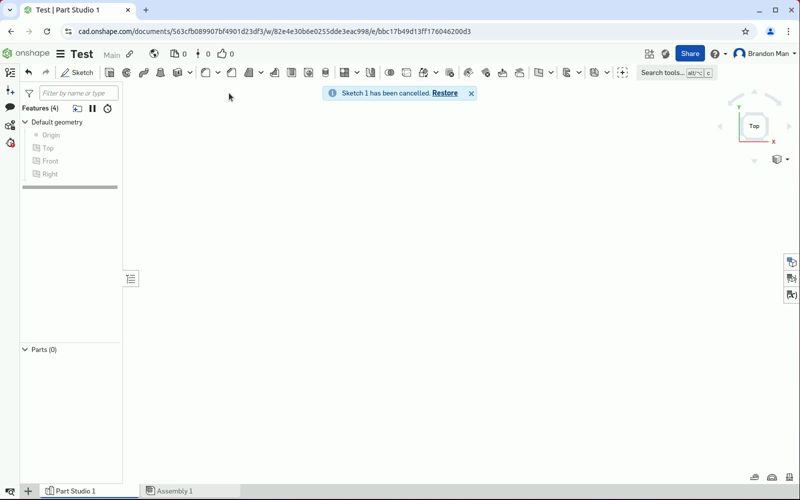
mouse_move(73, 352)
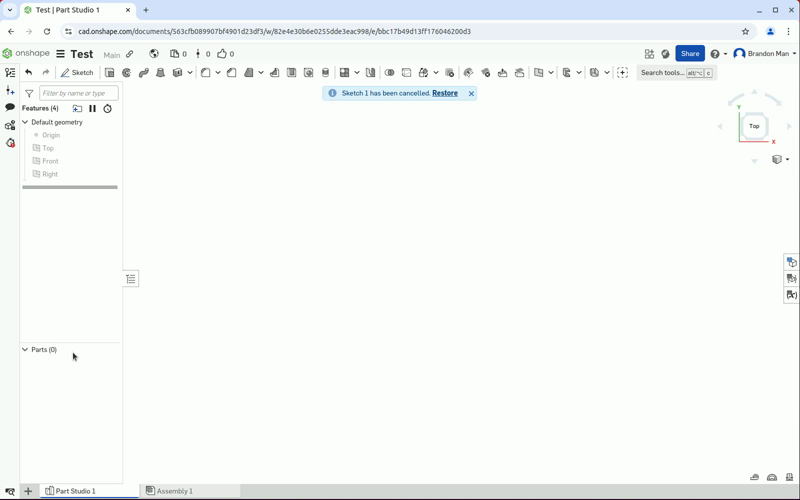
key(y)
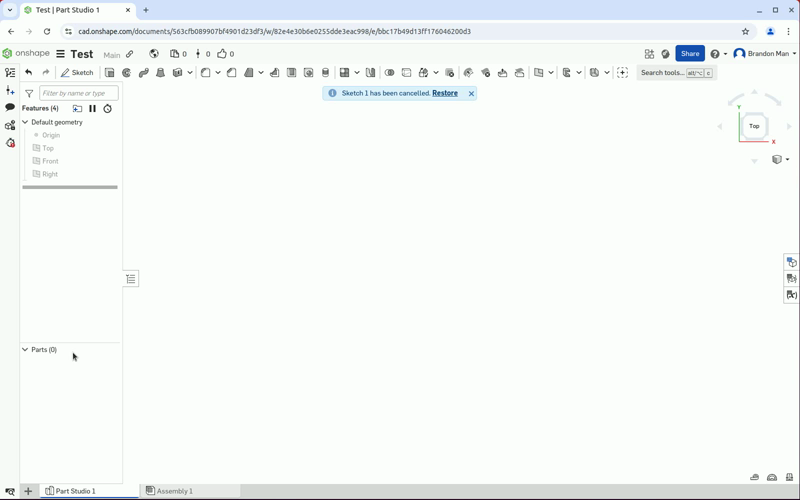
key(shift+p)
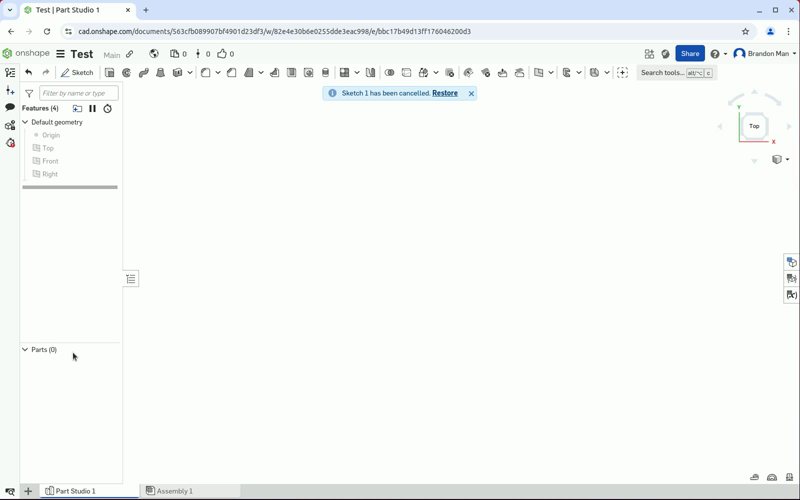
key(space)
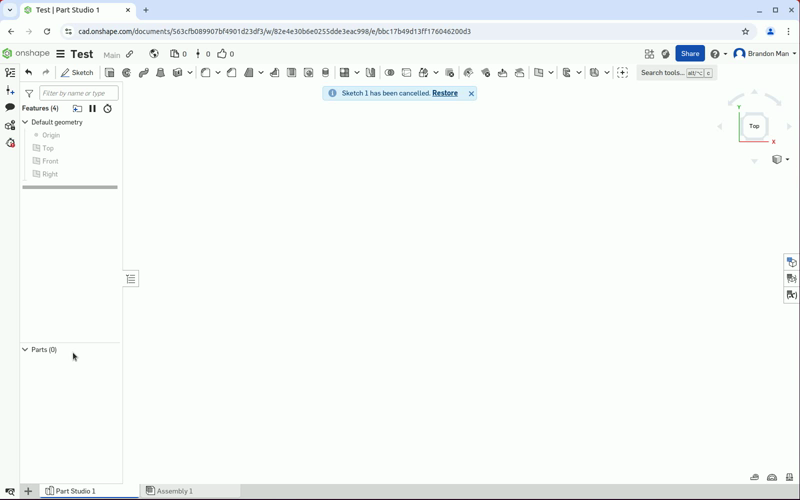
key_down(shift)
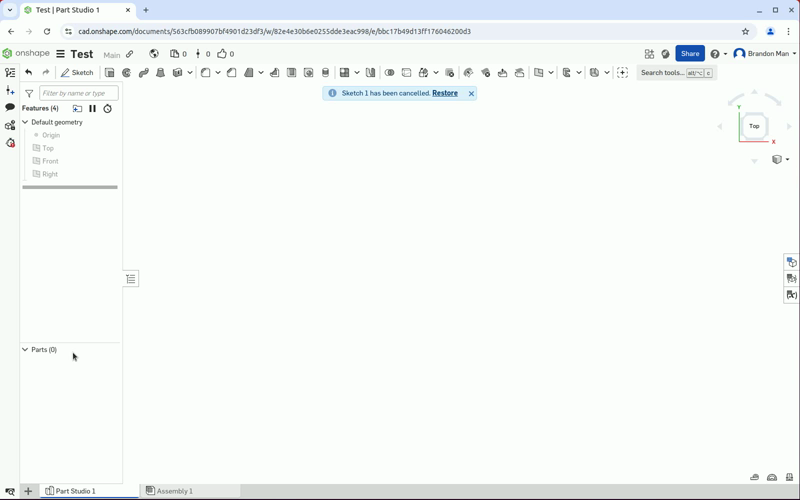
key(up)
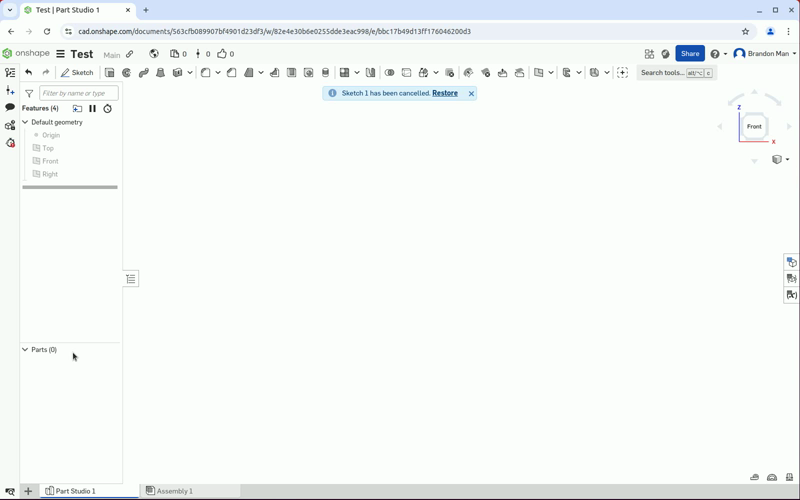
key_up(shift)
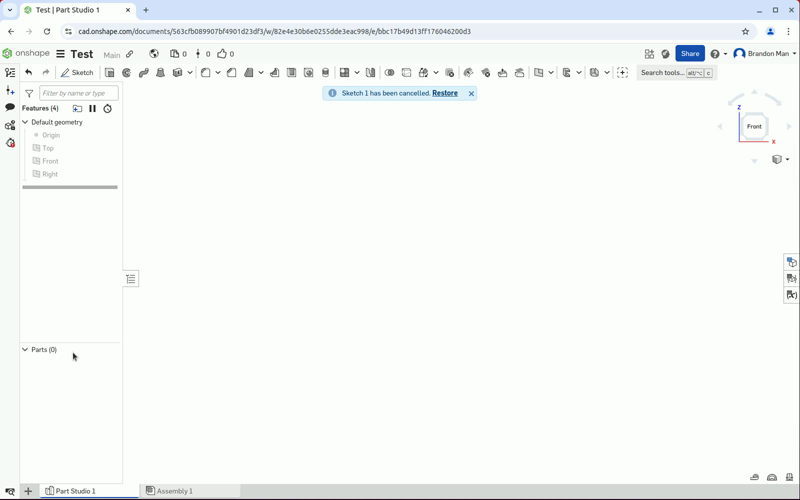
mouse_move(73, 352)
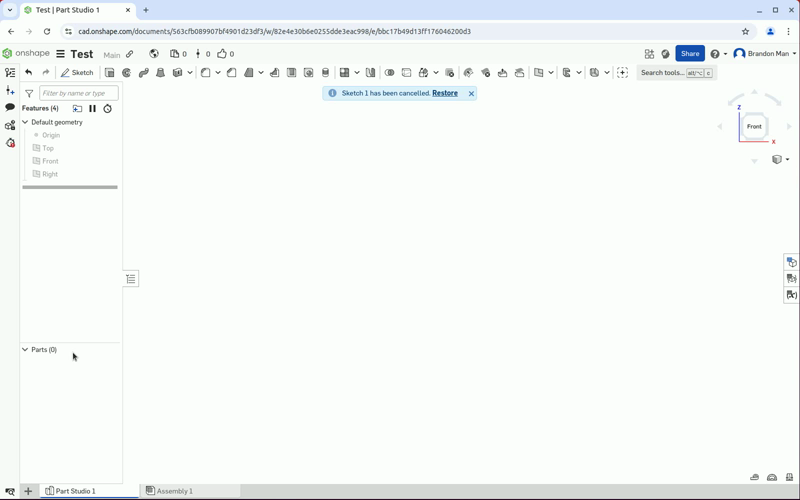
key(shift+y)
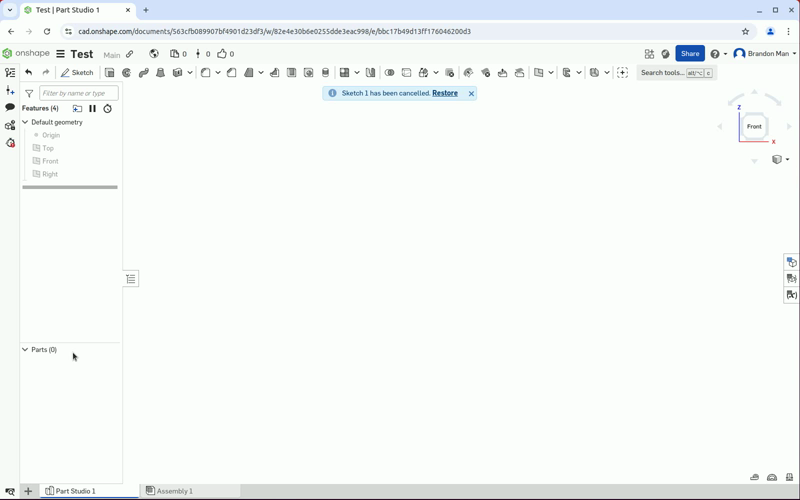
key(shift+s)
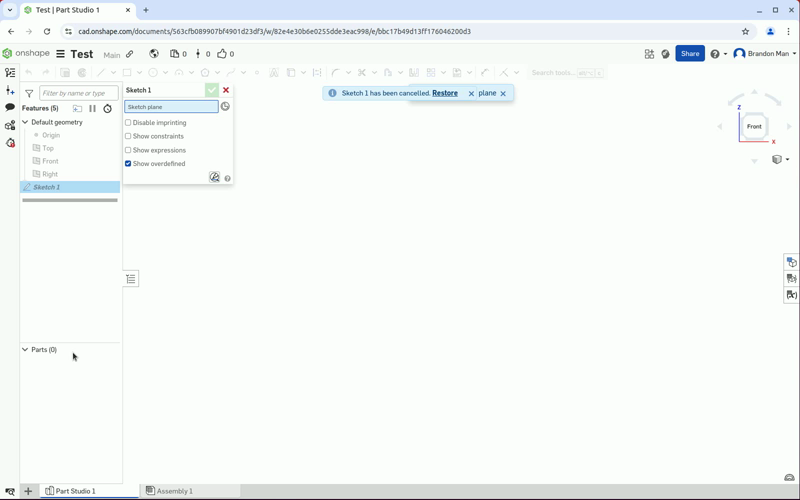
mouse_move(73, 163)
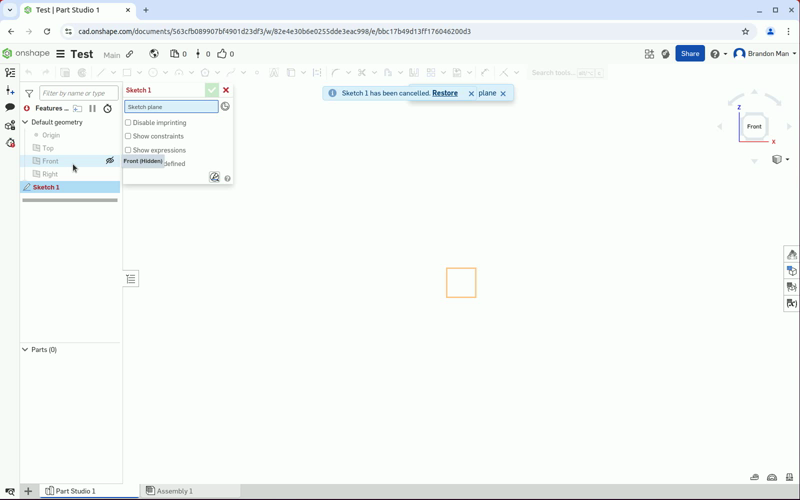
click(73, 163)
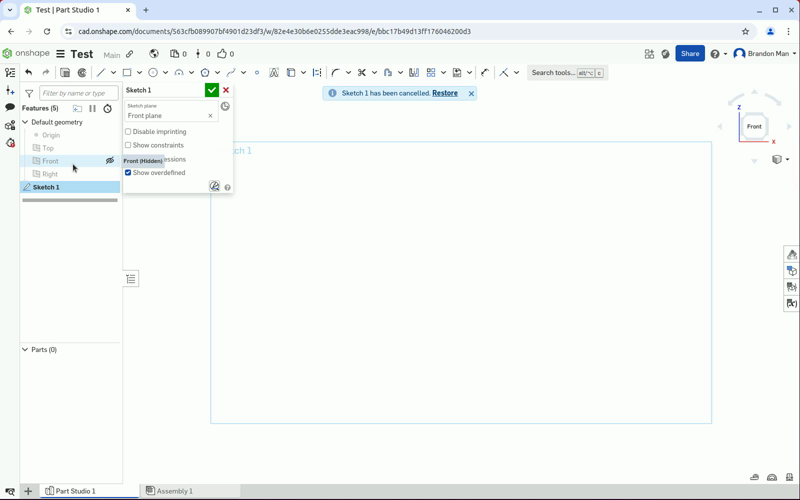
mouse_move(73, 352)
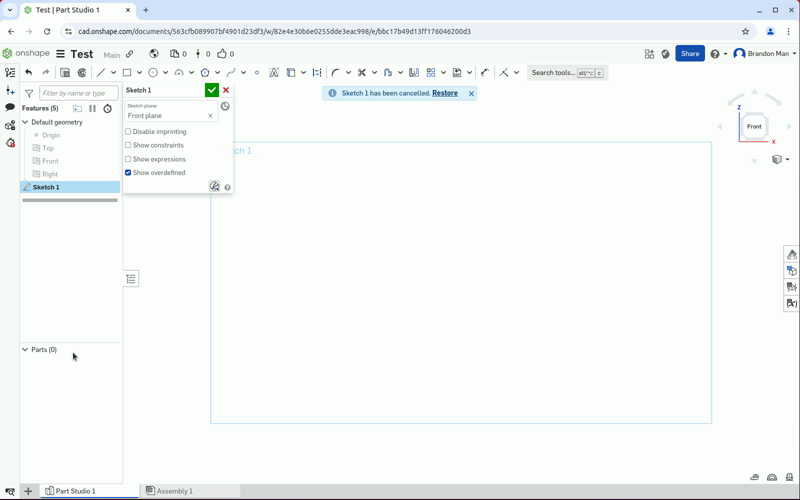
key(y)
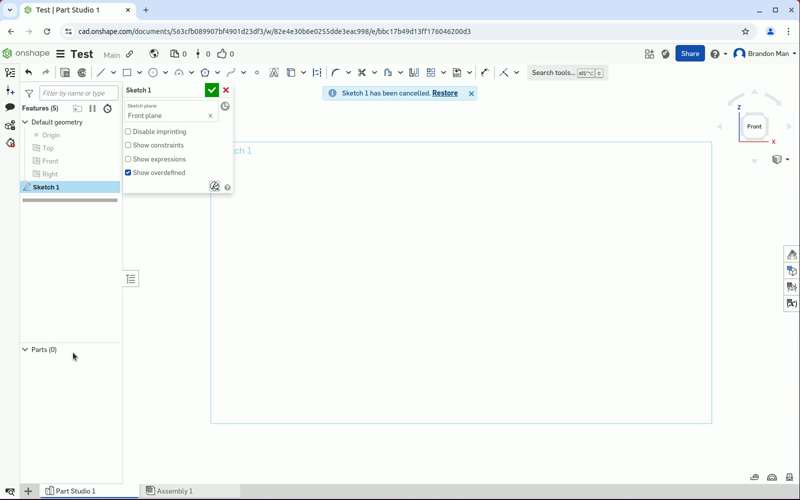
key(l)
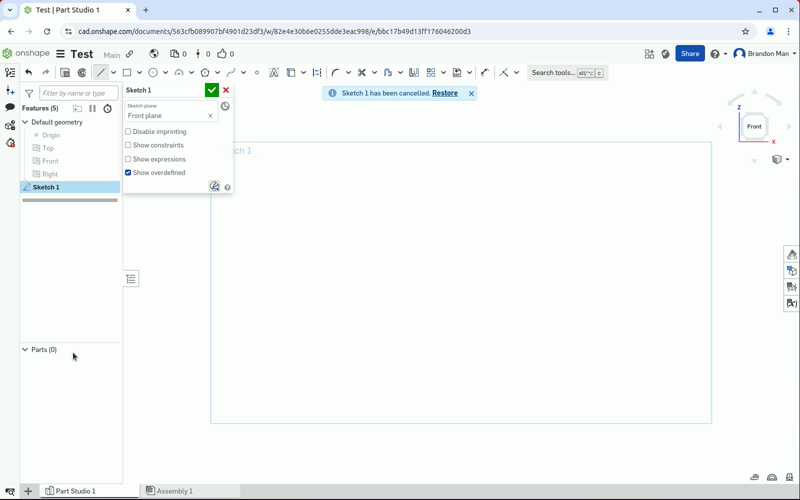
key_down(shift)
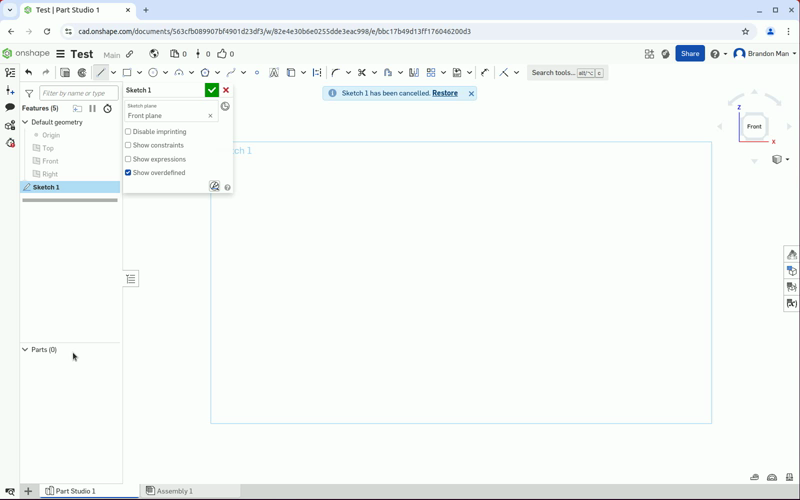
mouse_move(390, 282)
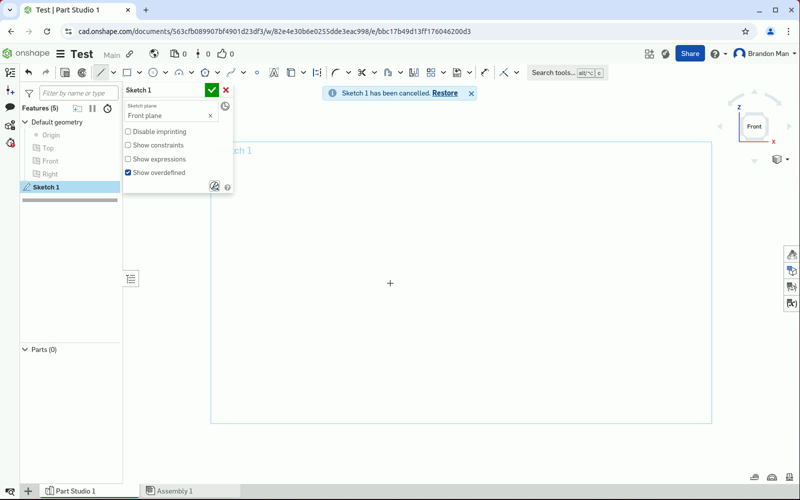
click(390, 282)
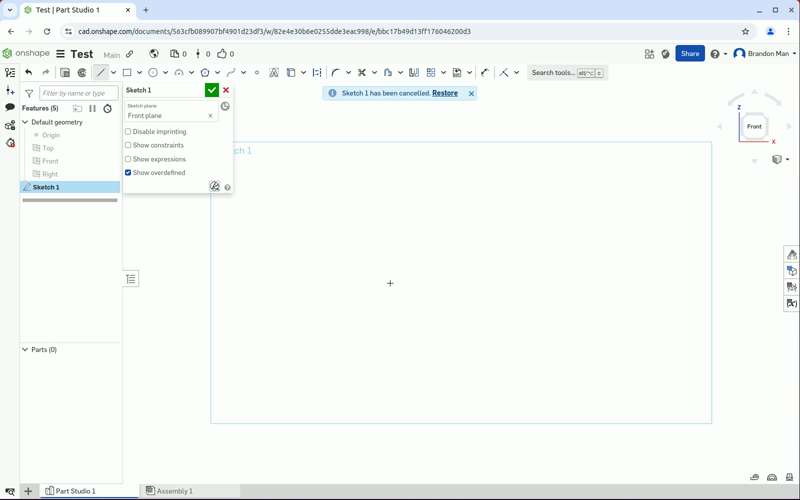
key_up(shift)
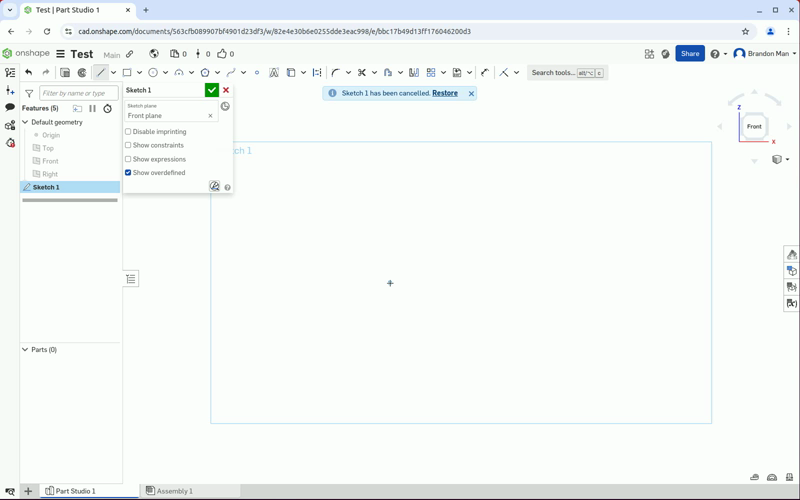
key_down(shift)
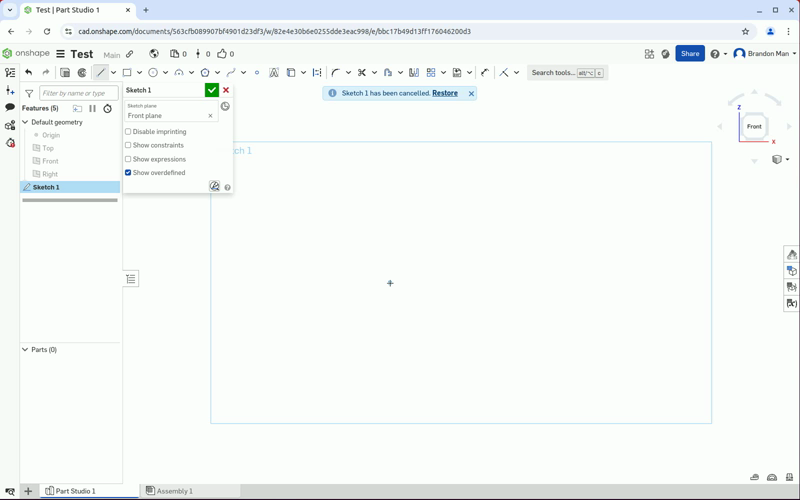
mouse_move(420, 282)
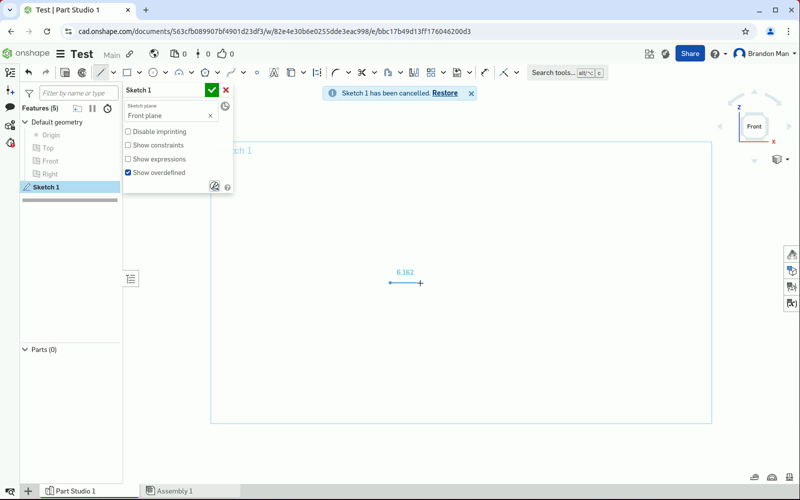
mouse_move(428, 282)
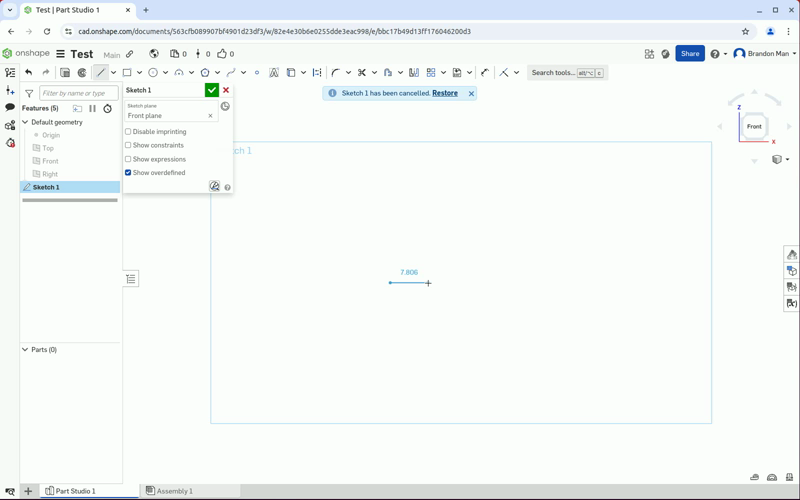
click(428, 282)
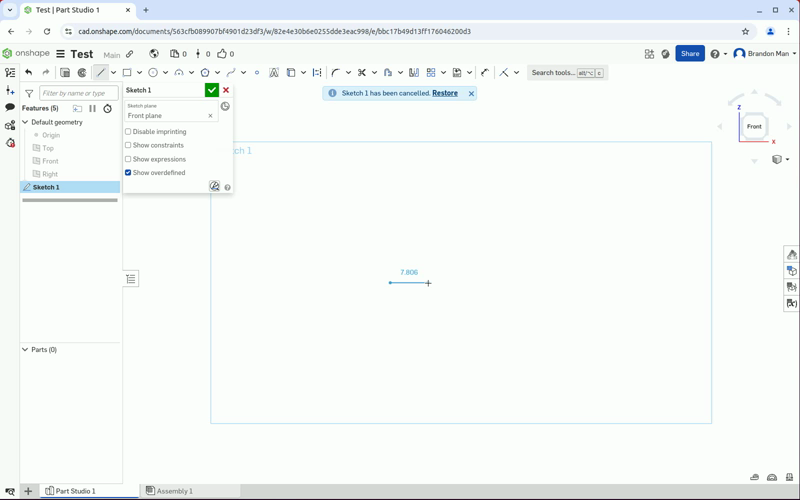
key_up(shift)
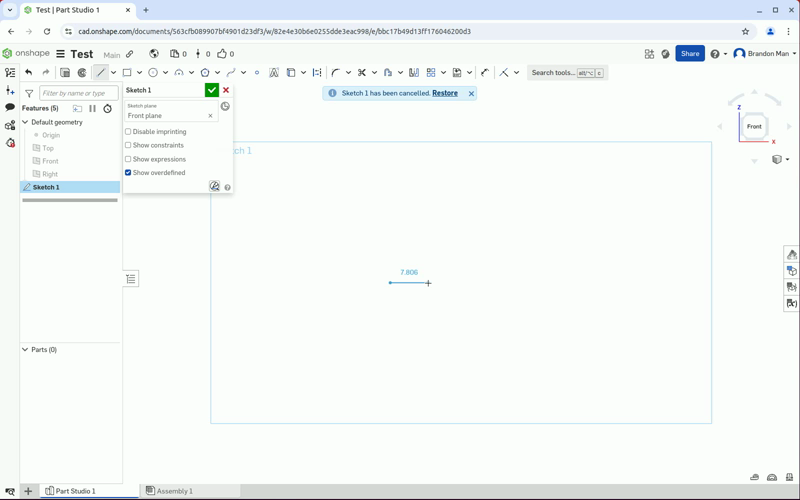
key_down(shift)
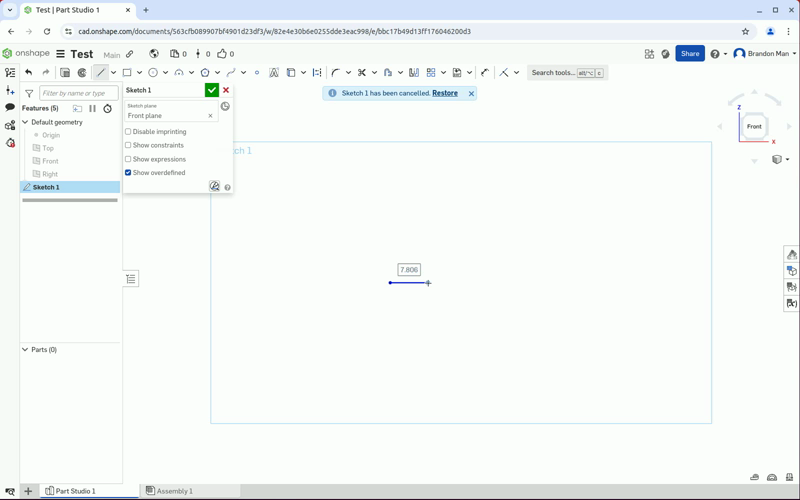
mouse_move(428, 218)
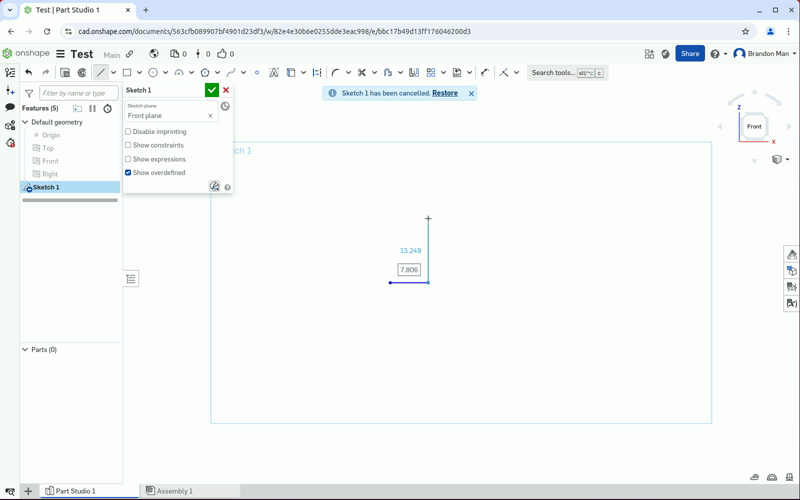
click(428, 218)
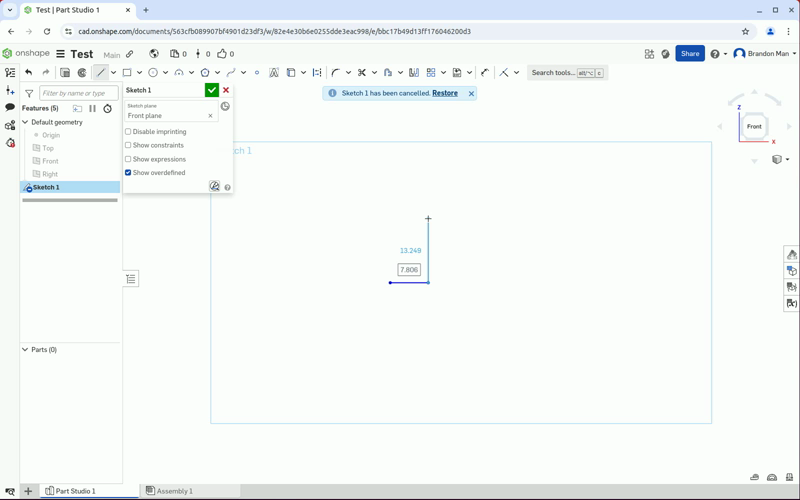
key_up(shift)
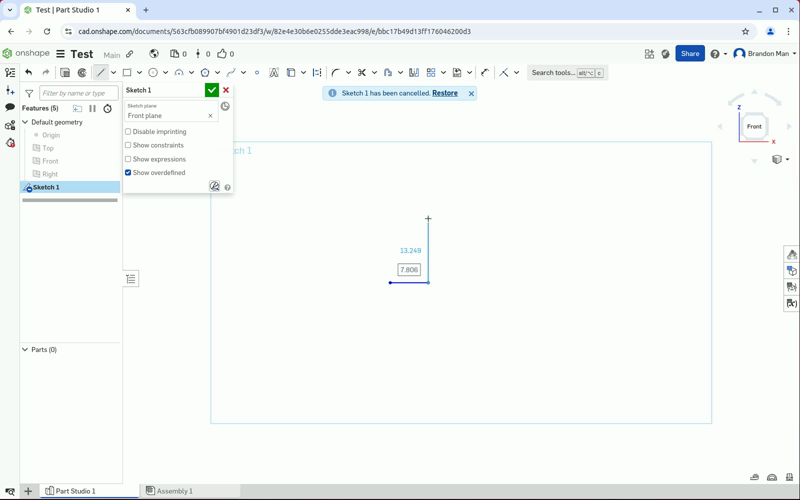
key_down(shift)
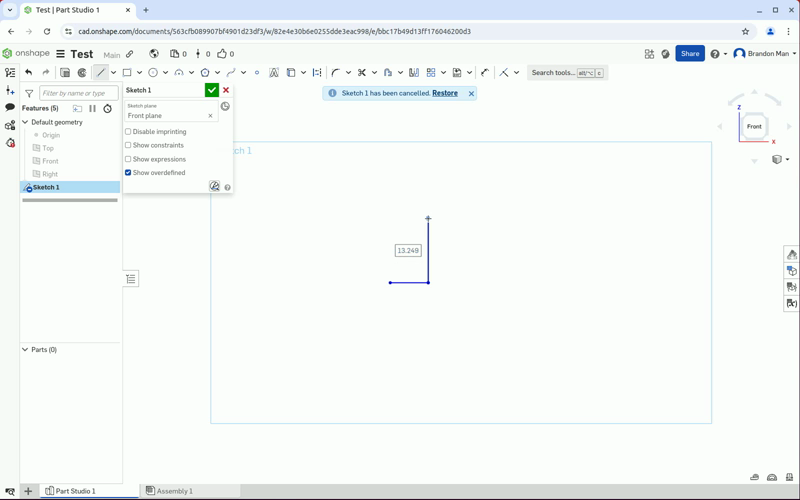
mouse_move(458, 218)
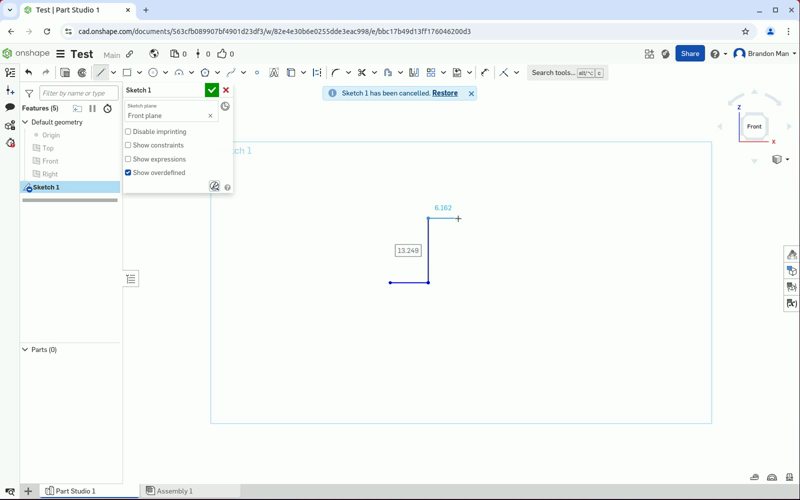
mouse_move(390, 218)
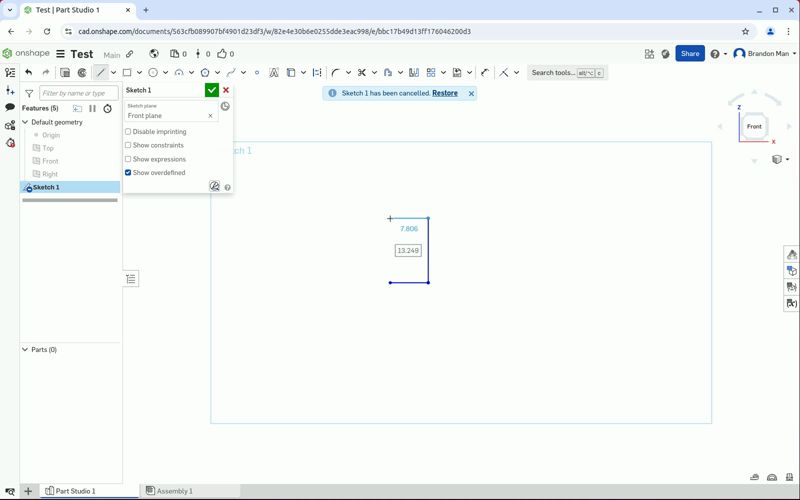
click(390, 218)
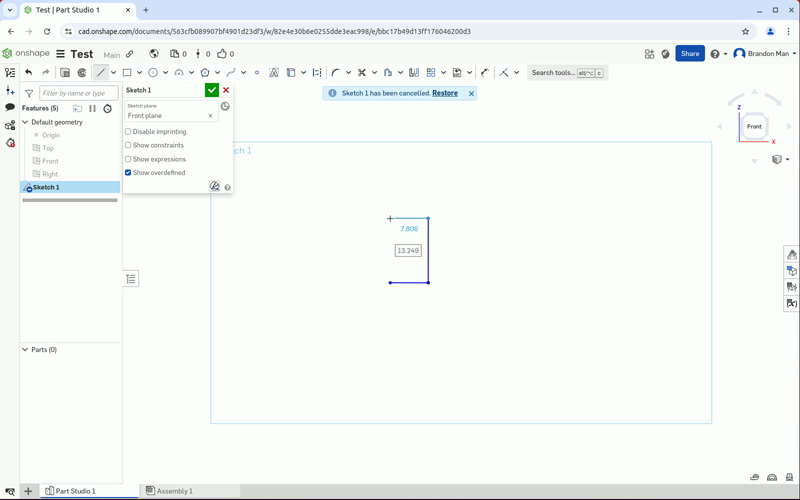
key_up(shift)
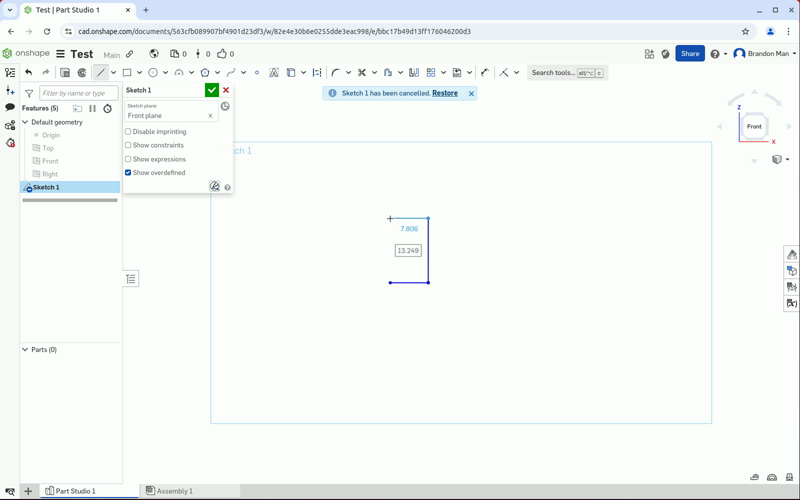
key_down(shift)
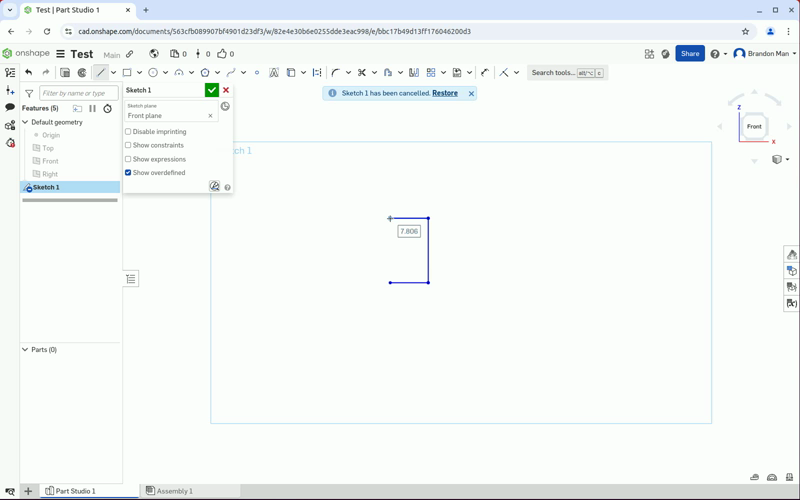
mouse_move(390, 282)
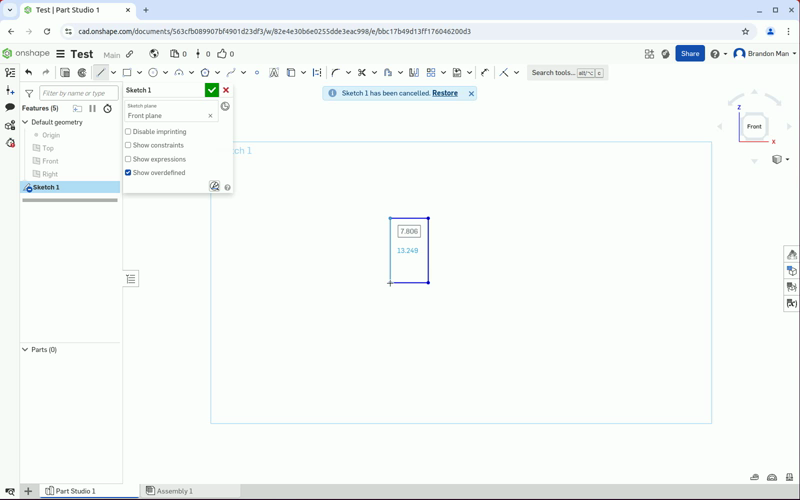
key_up(shift)
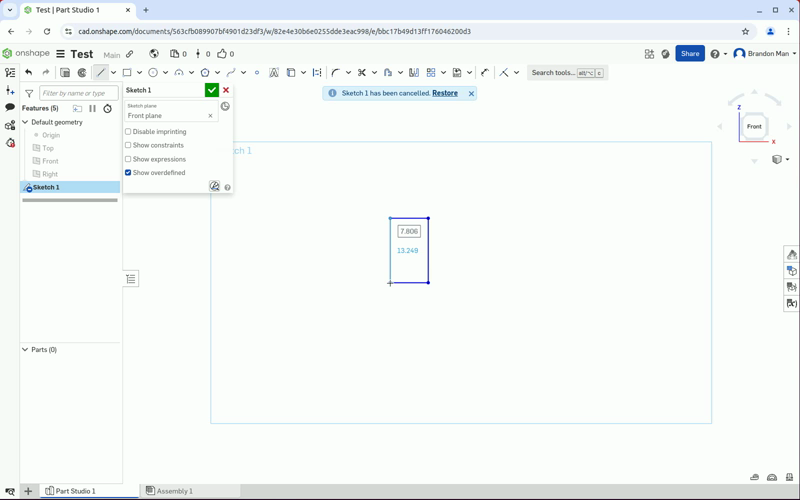
click(390, 282)
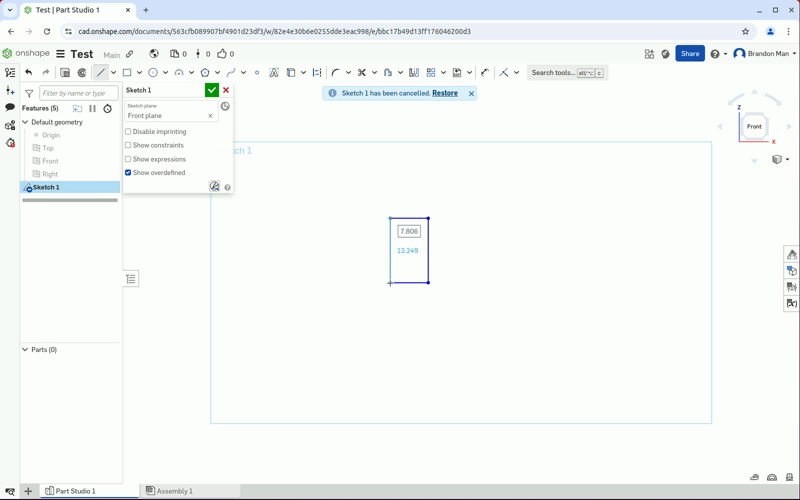
key(esc)
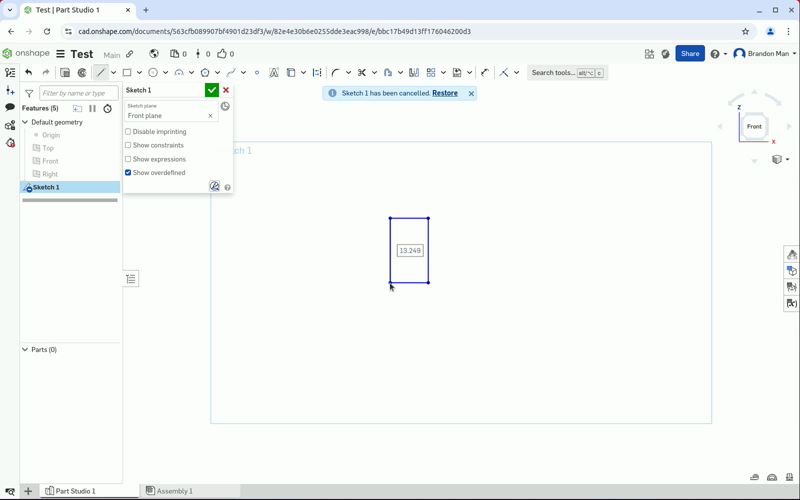
mouse_move(415, 252)
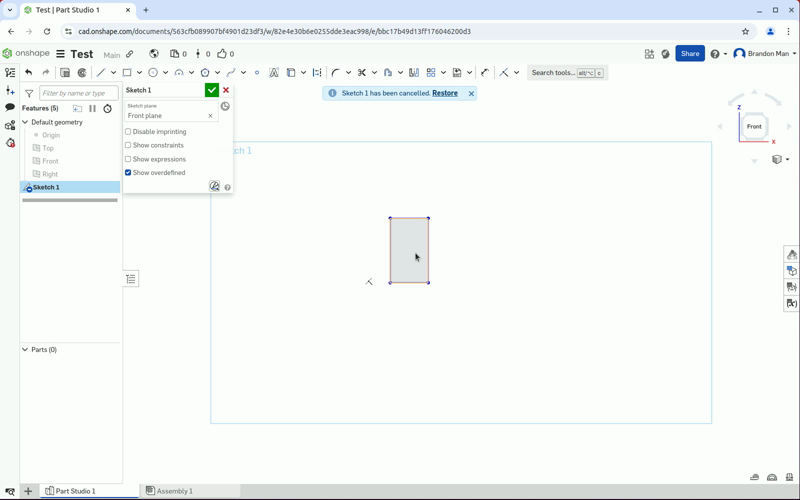
click(415, 252)
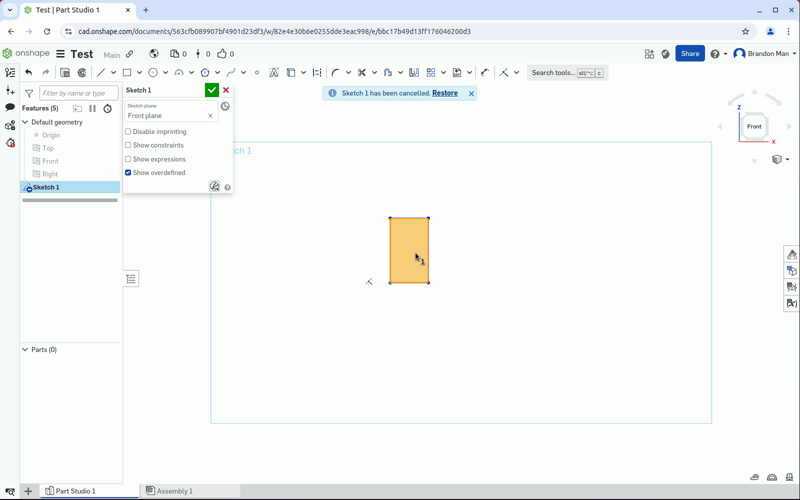
mouse_move(73, 352)
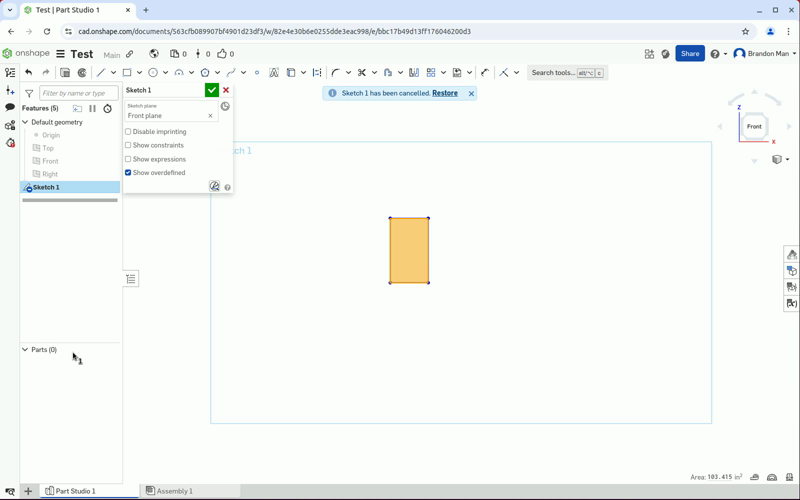
key(shift+y)
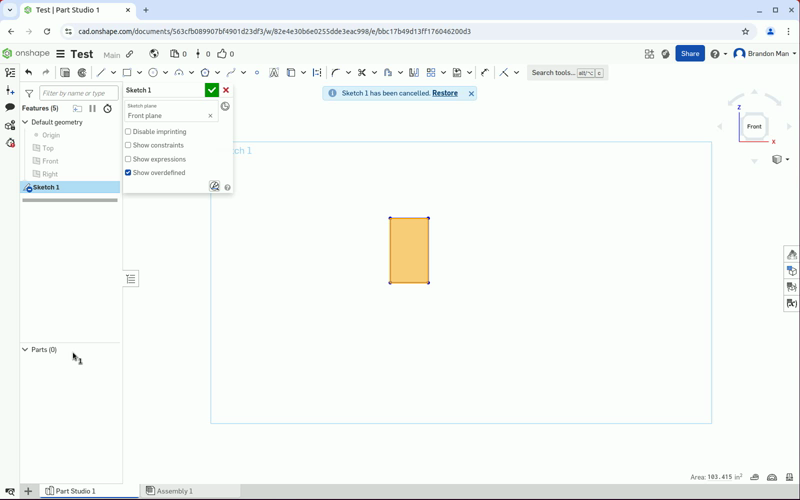
key(shift+e)
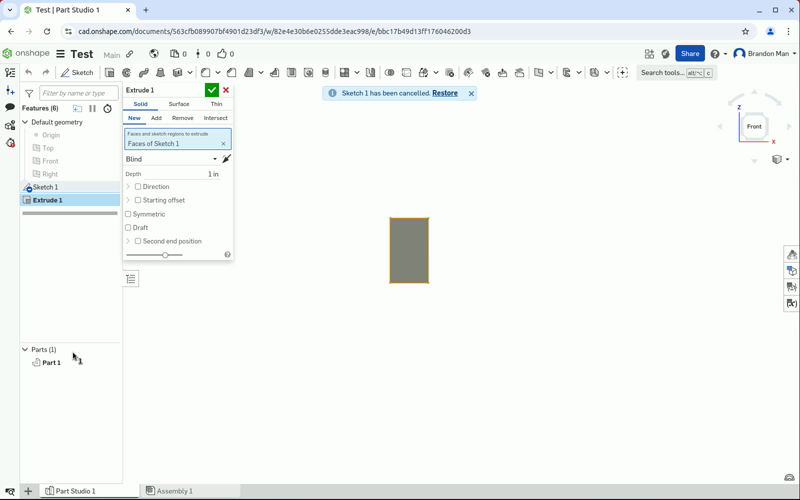
mouse_move(143, 106)
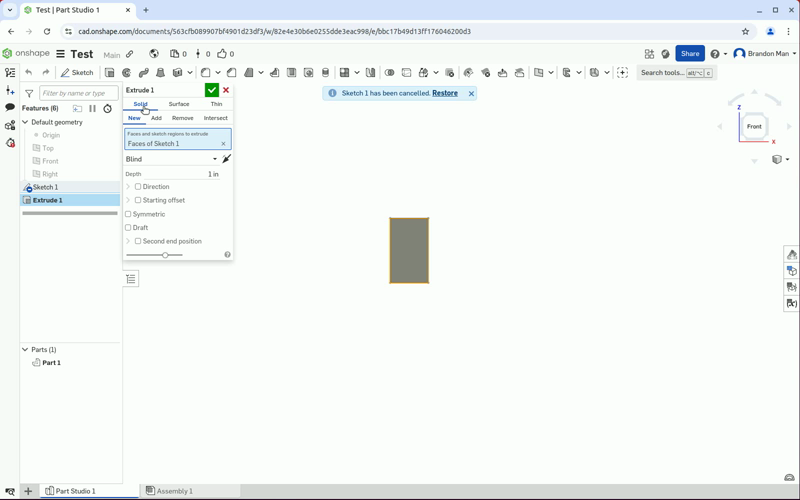
click(143, 106)
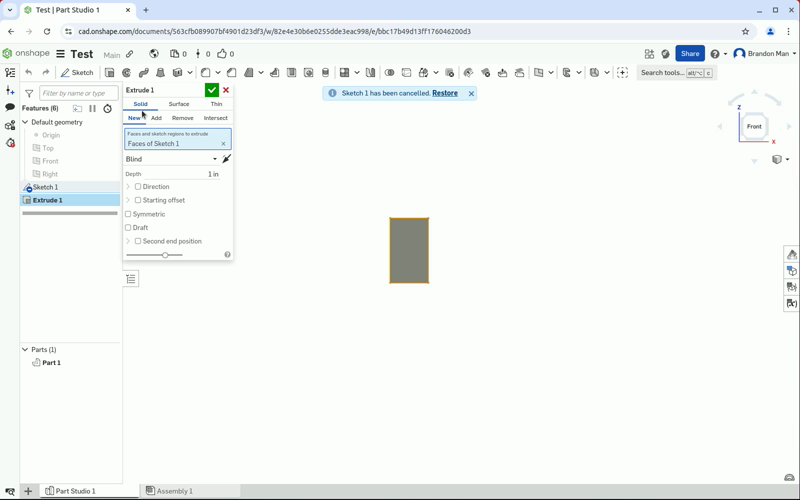
mouse_move(137, 120)
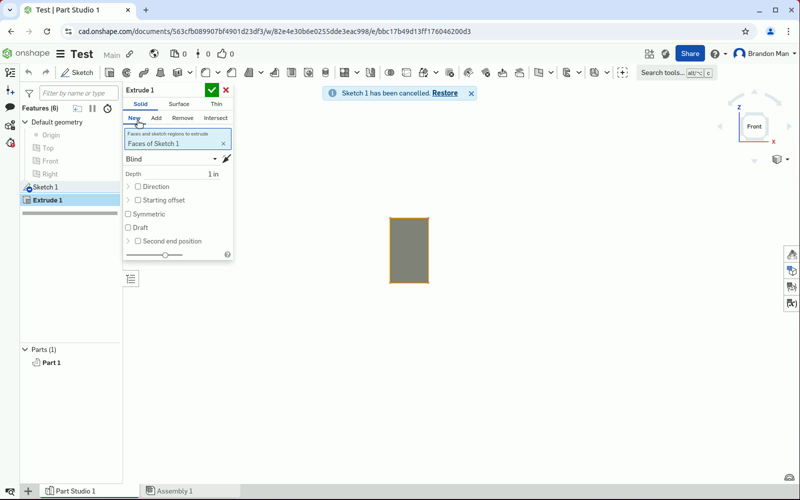
click(137, 120)
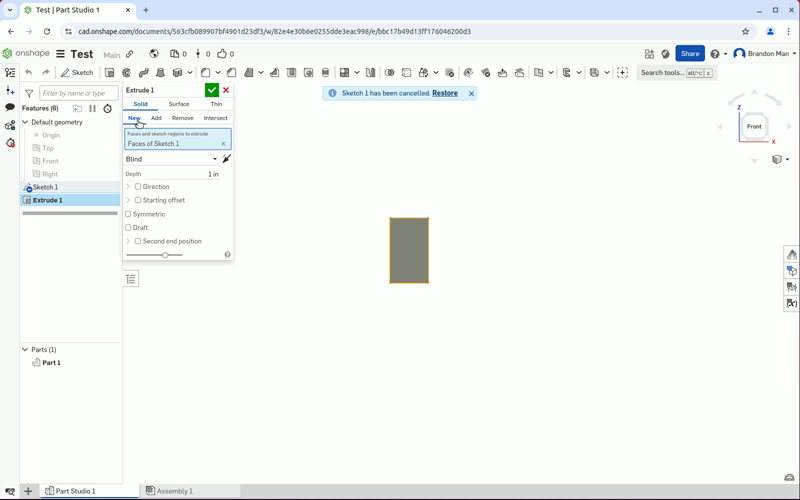
key(tab, 4)
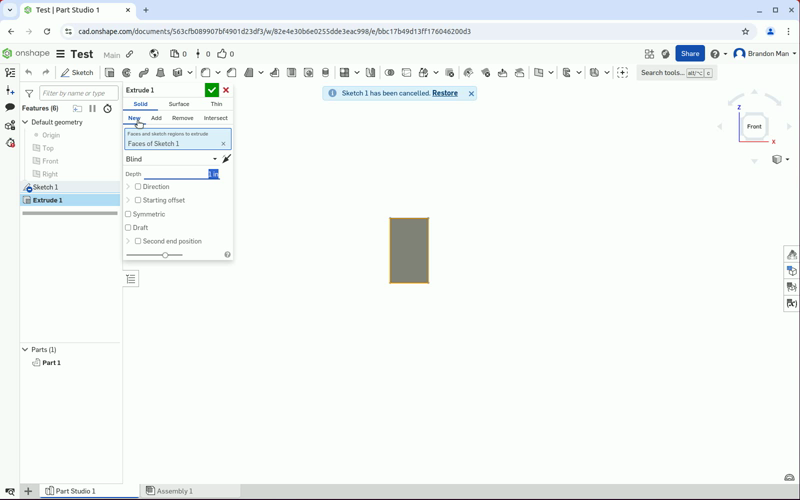
text(5.778)
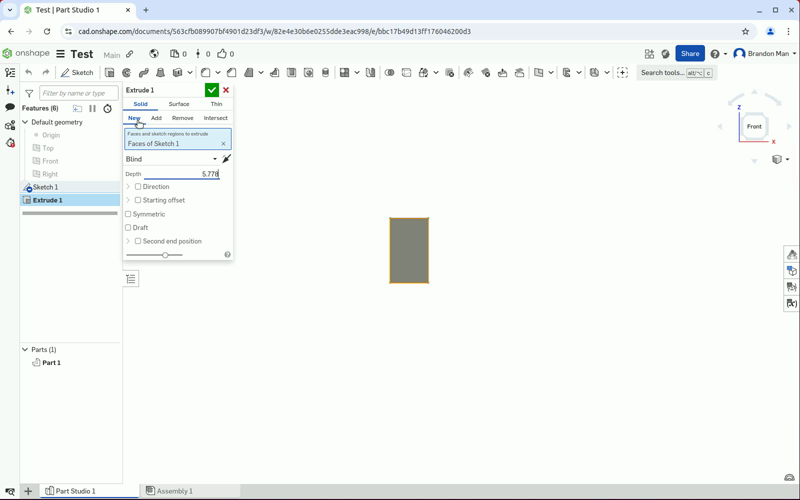
key(tab, 3)
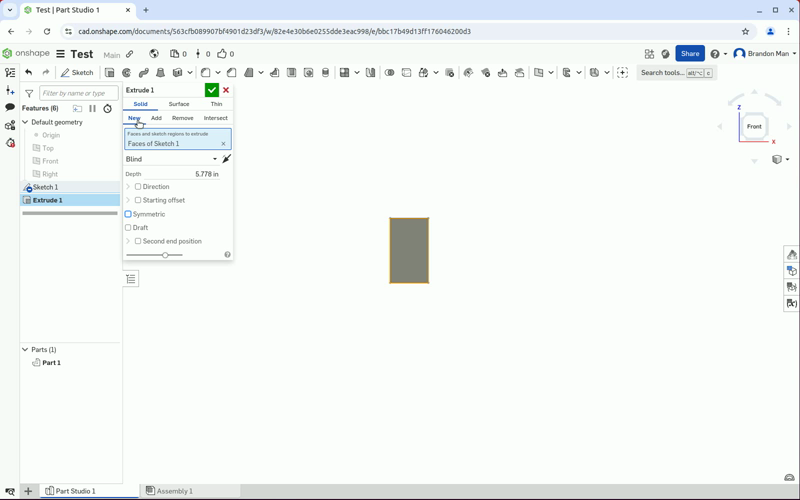
key(space)
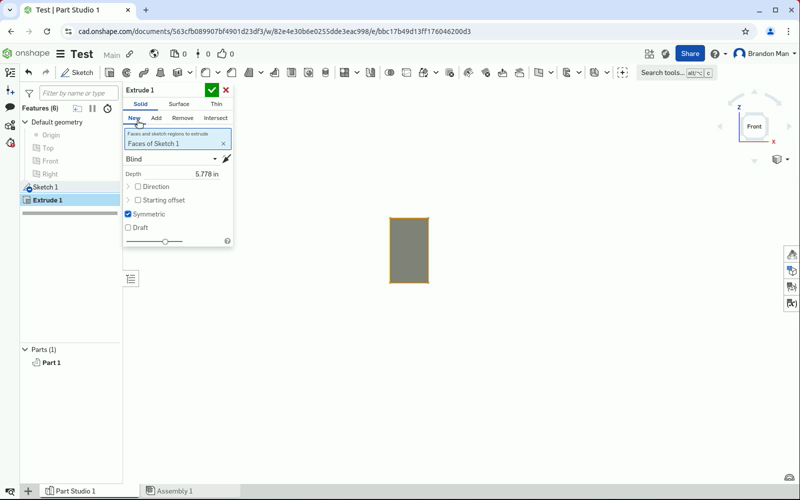
key(enter)
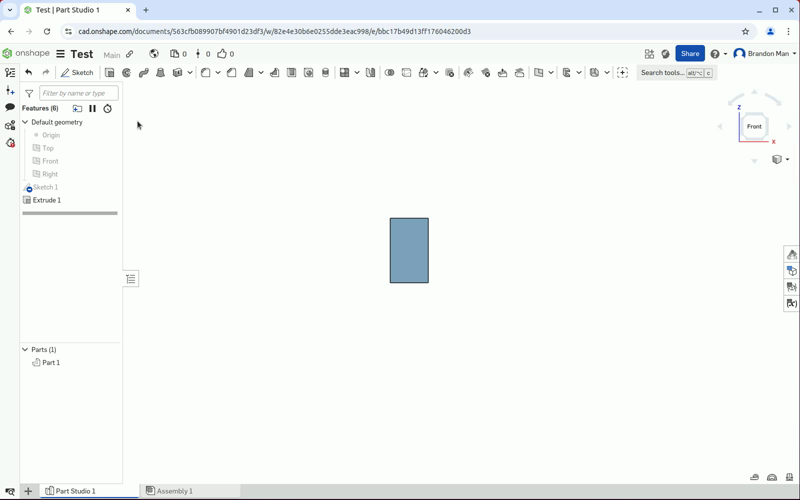
key(shift+h)
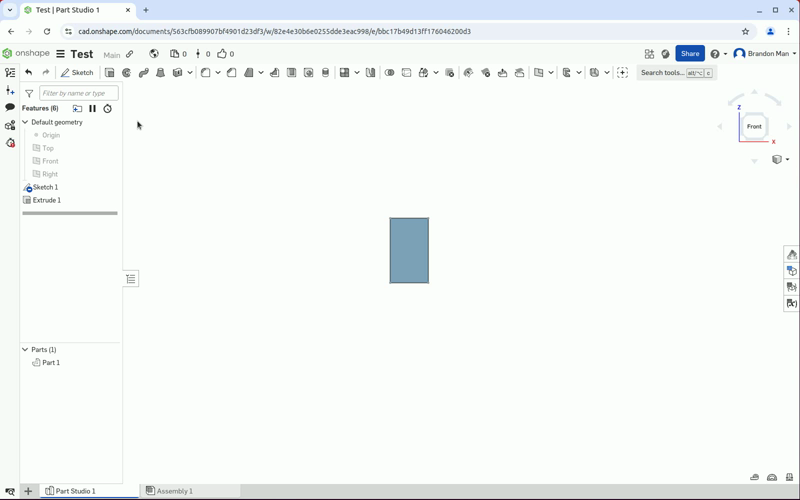
key(shift+h)
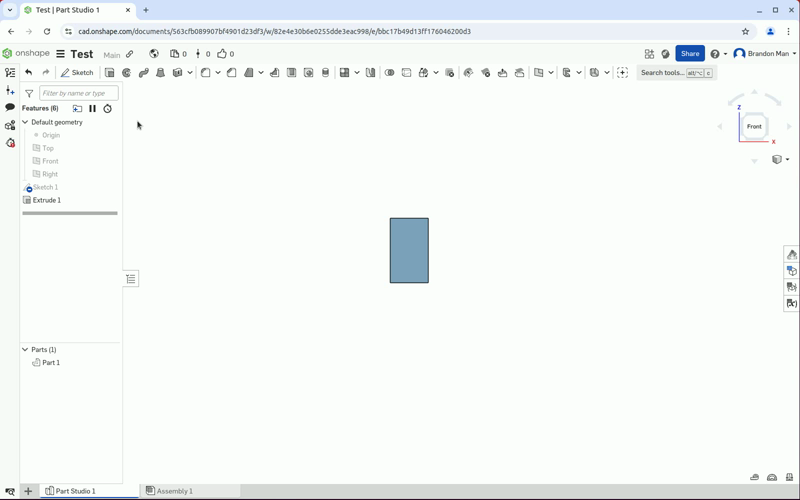
mouse_move(73, 189)
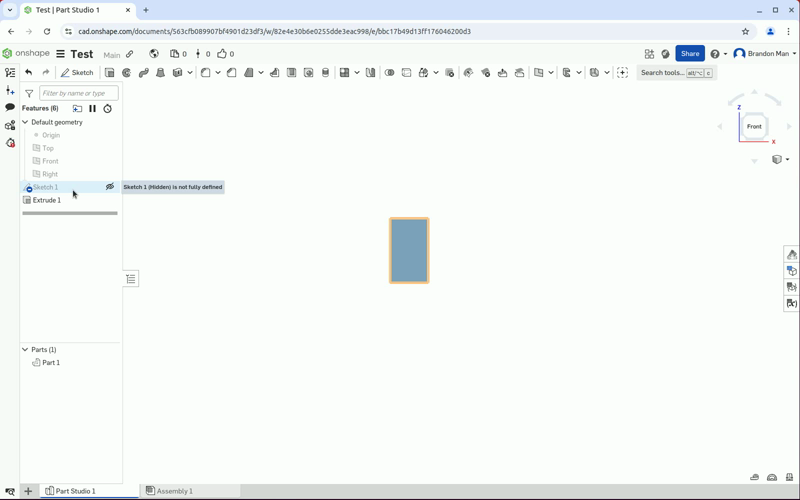
click(73, 189)
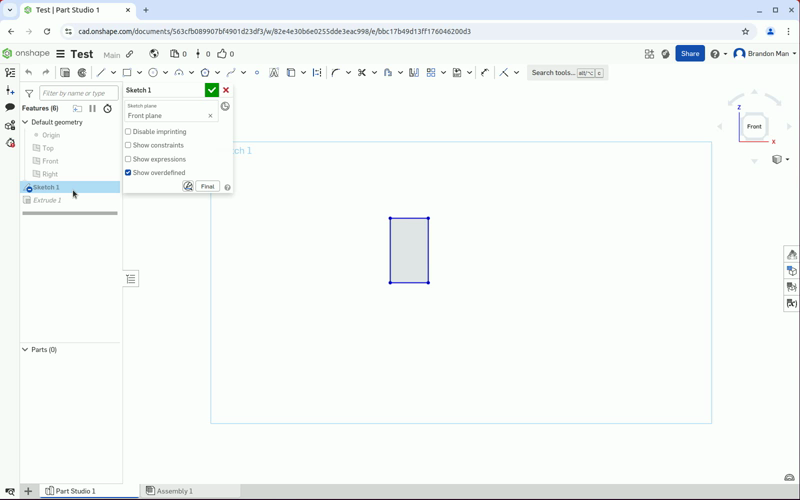
mouse_move(229, 92)
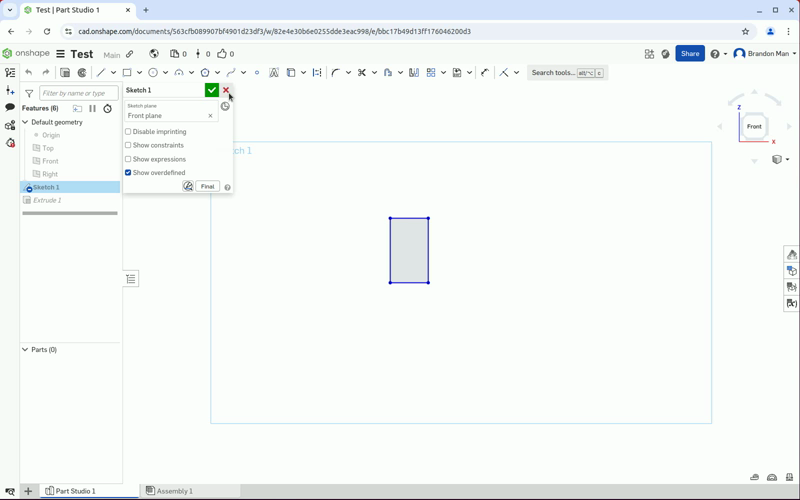
click(229, 92)
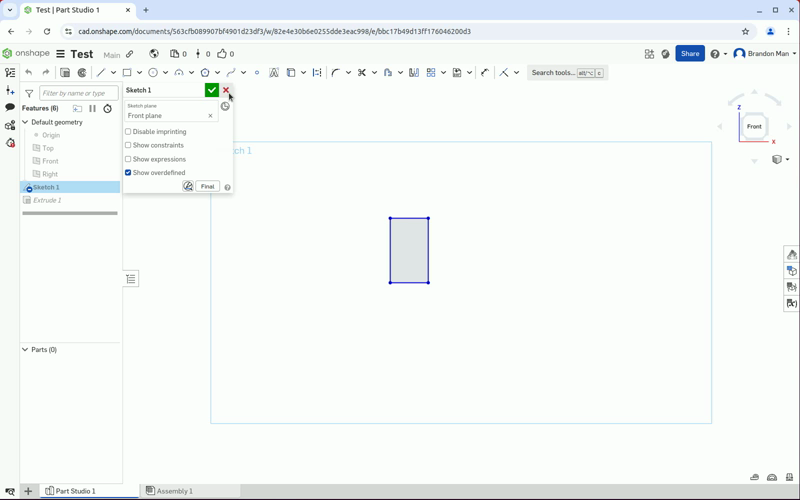
key(shift+s)
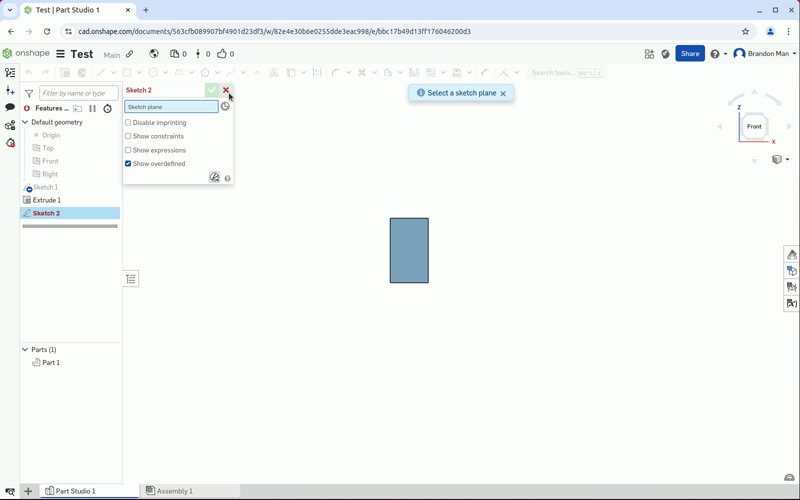
mouse_move(73, 163)
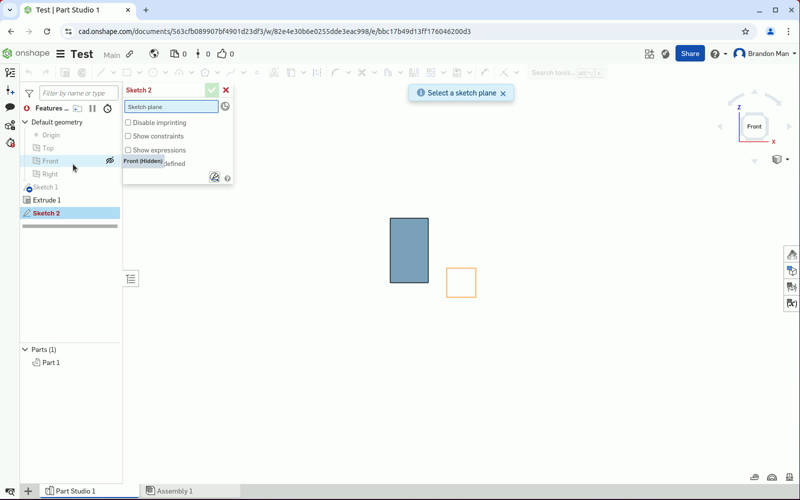
click(73, 163)
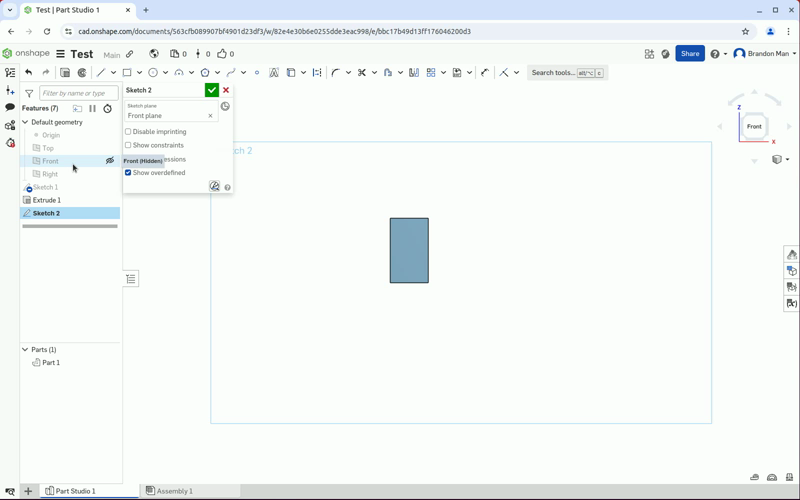
mouse_move(73, 352)
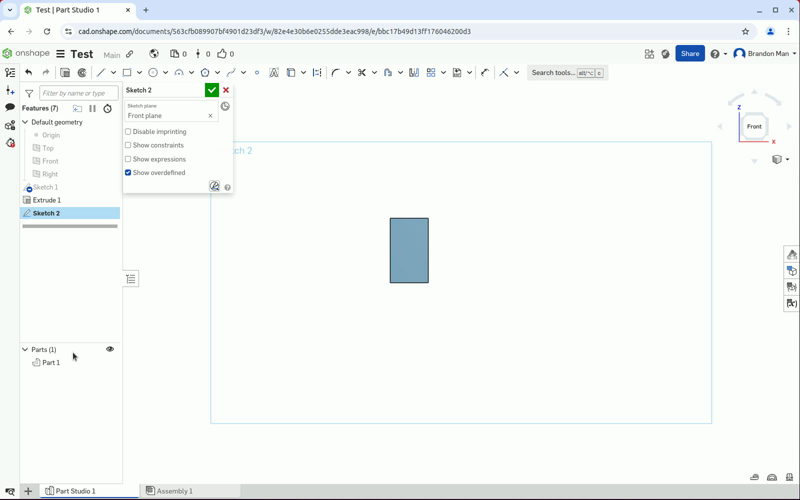
key(y)
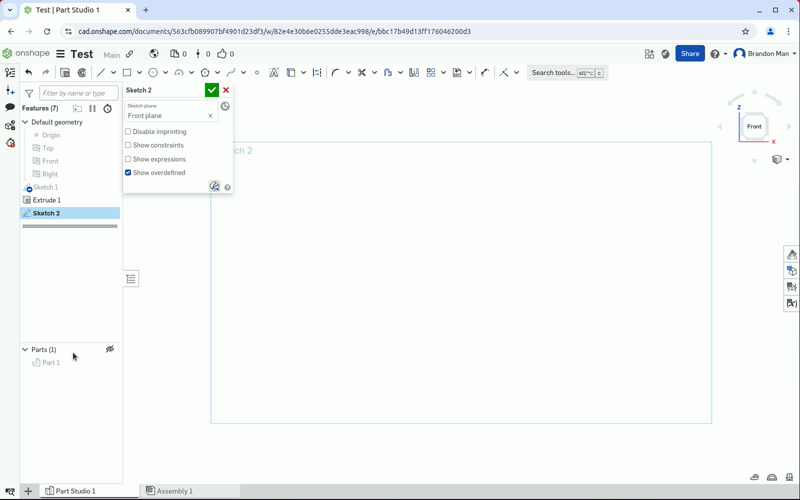
key(l)
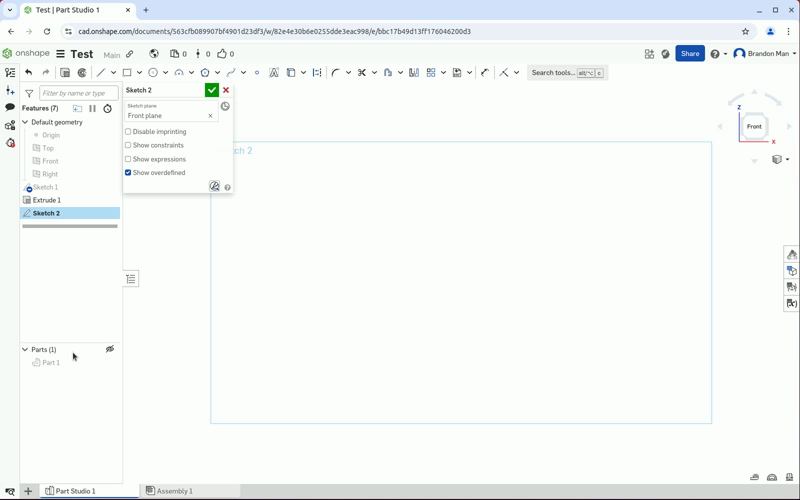
key_down(shift)
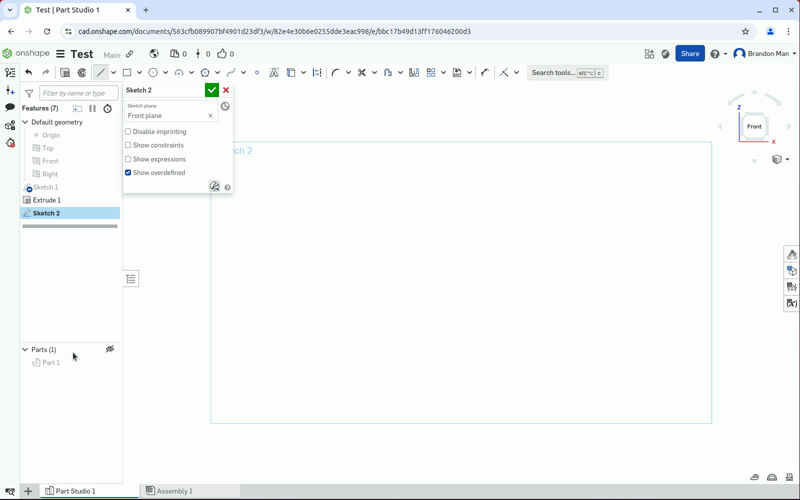
mouse_move(493, 282)
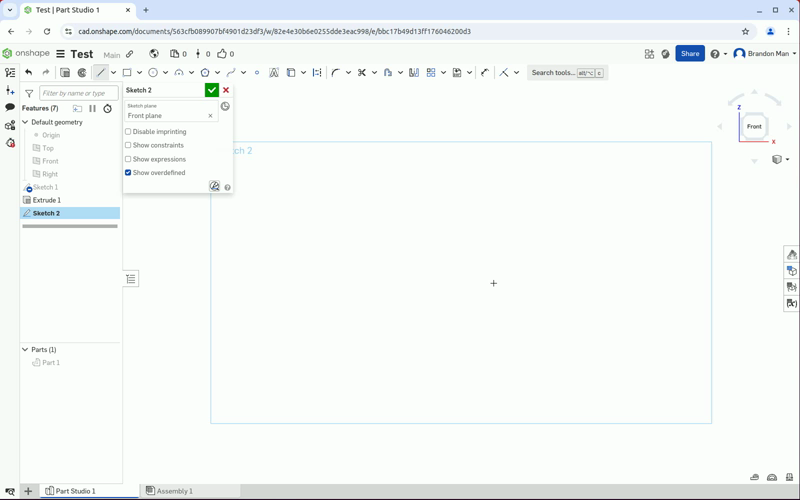
click(493, 282)
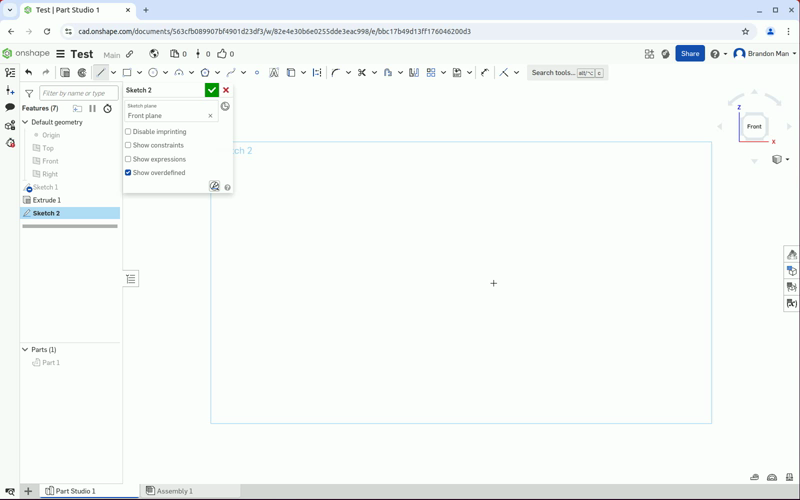
key_up(shift)
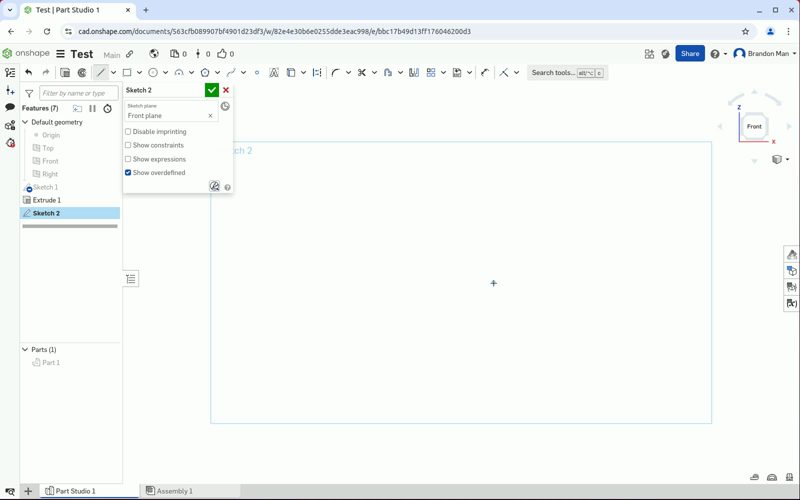
key_down(shift)
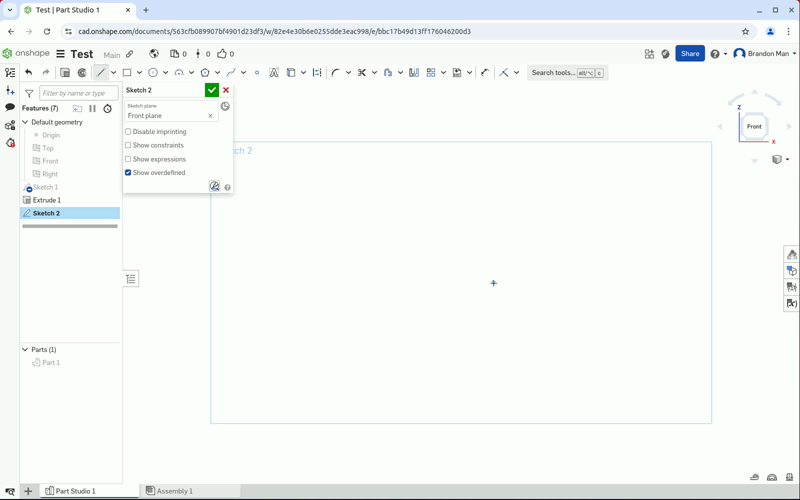
mouse_move(523, 282)
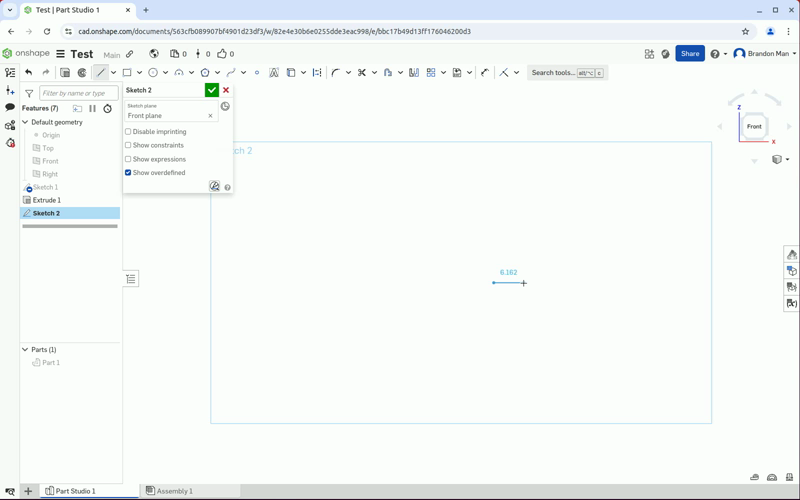
mouse_move(531, 282)
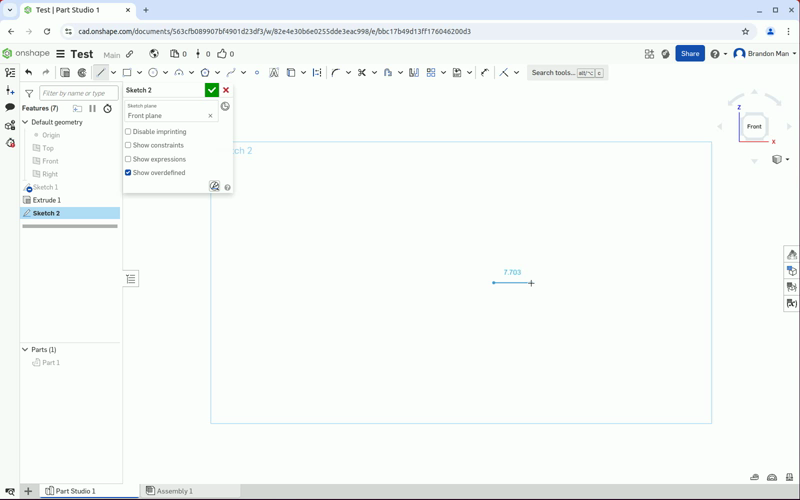
click(531, 282)
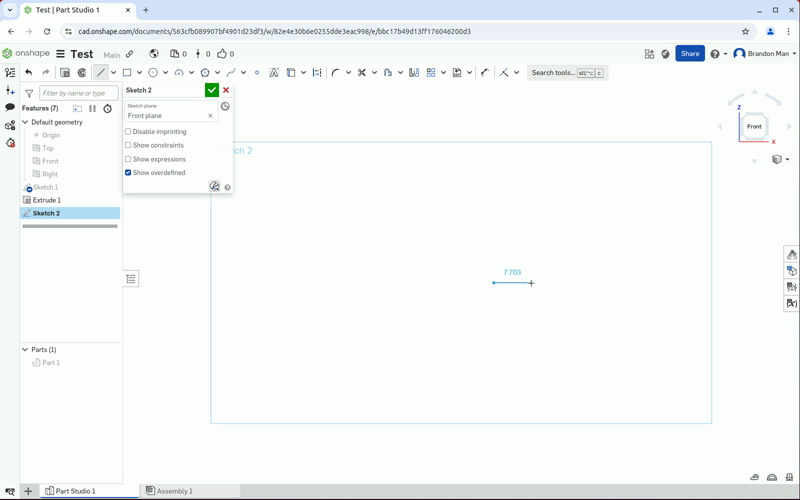
key_up(shift)
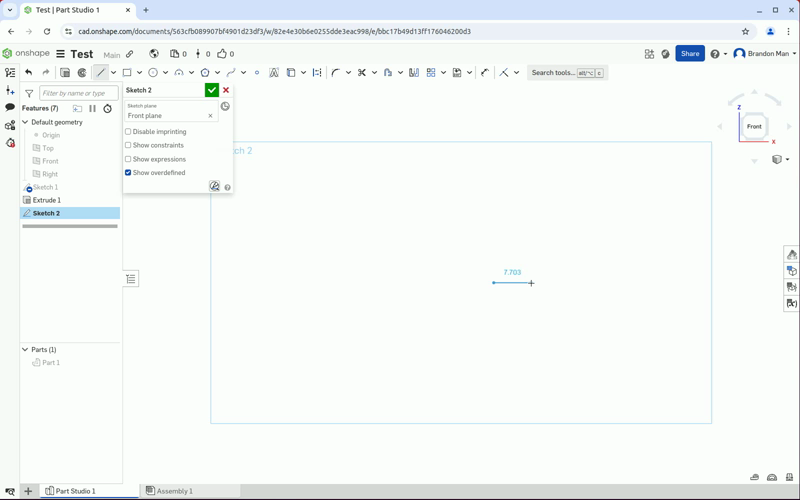
key_down(shift)
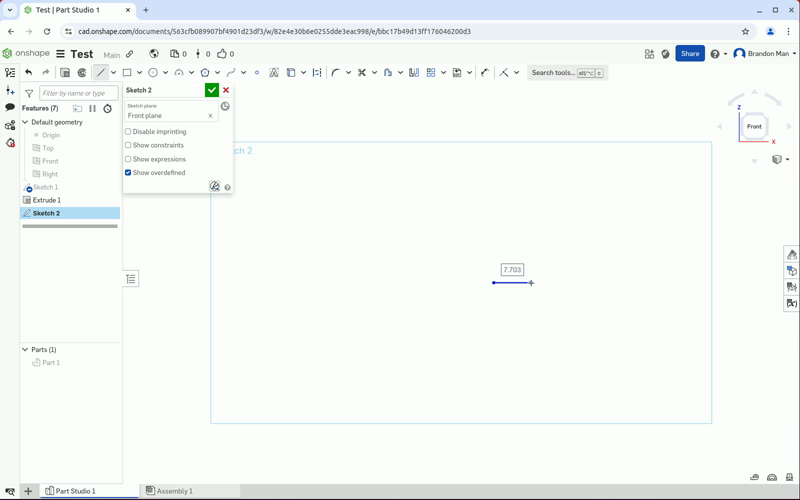
mouse_move(531, 218)
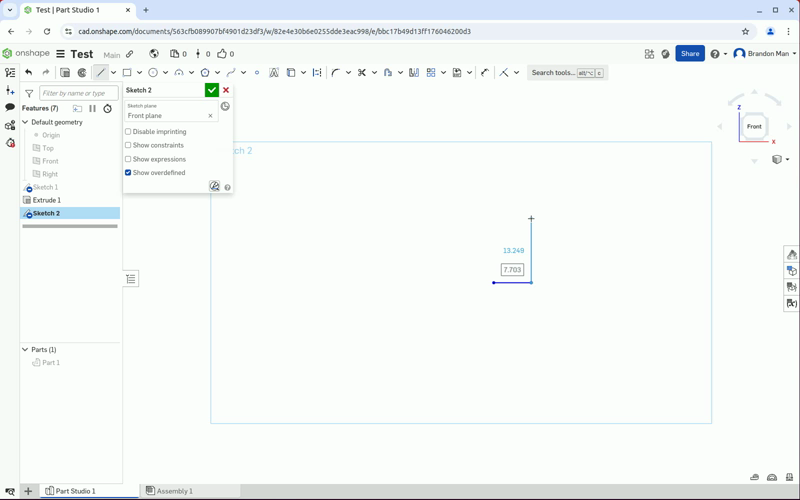
click(531, 218)
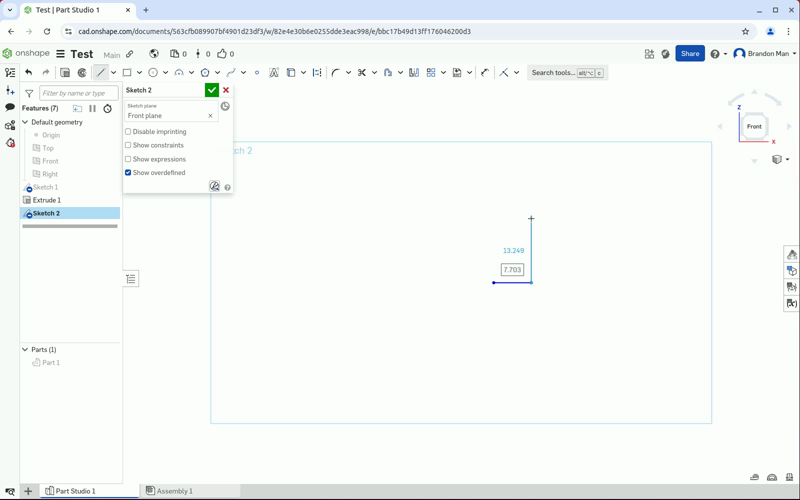
key_up(shift)
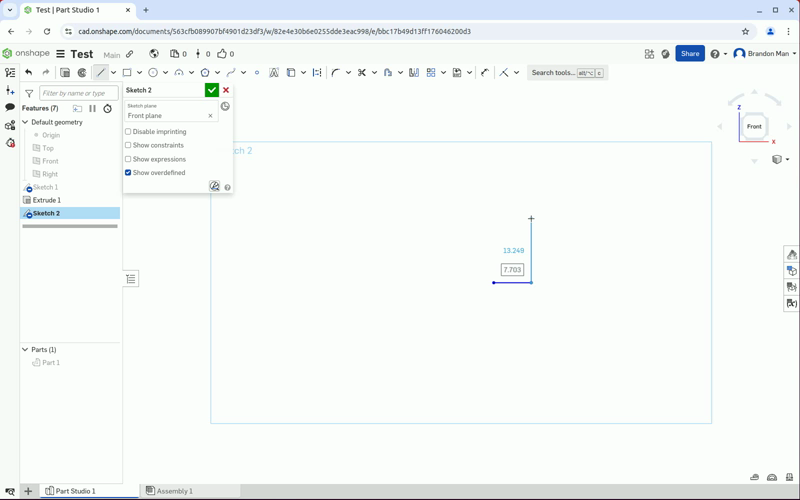
key_down(shift)
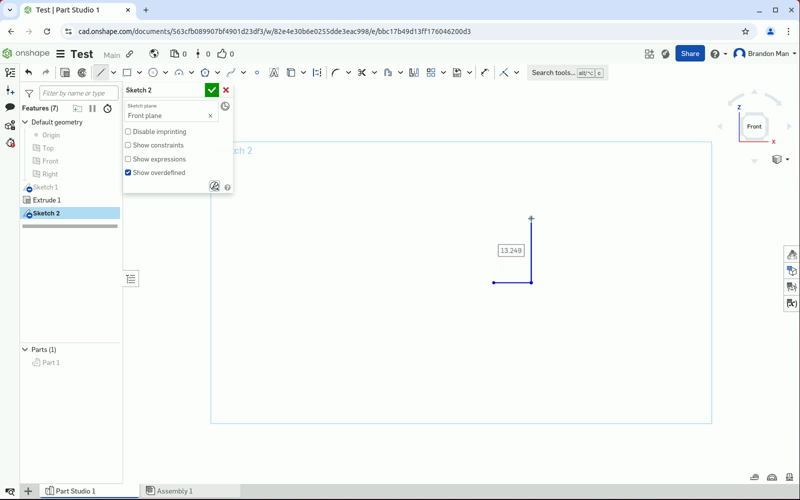
mouse_move(561, 218)
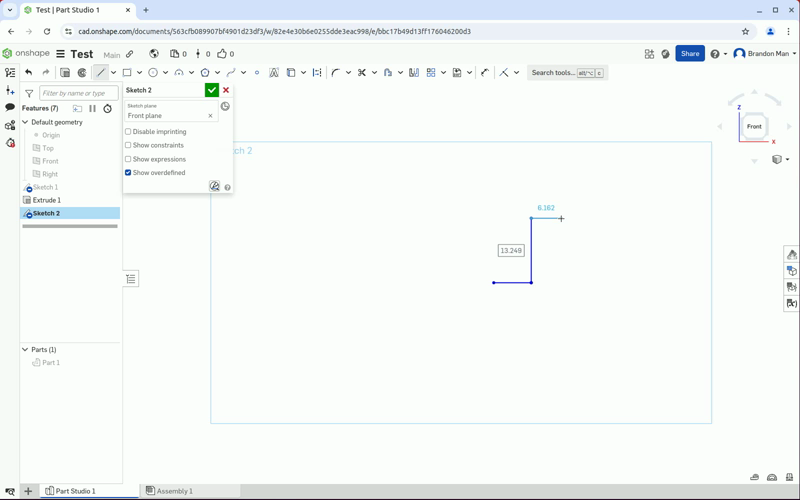
mouse_move(493, 218)
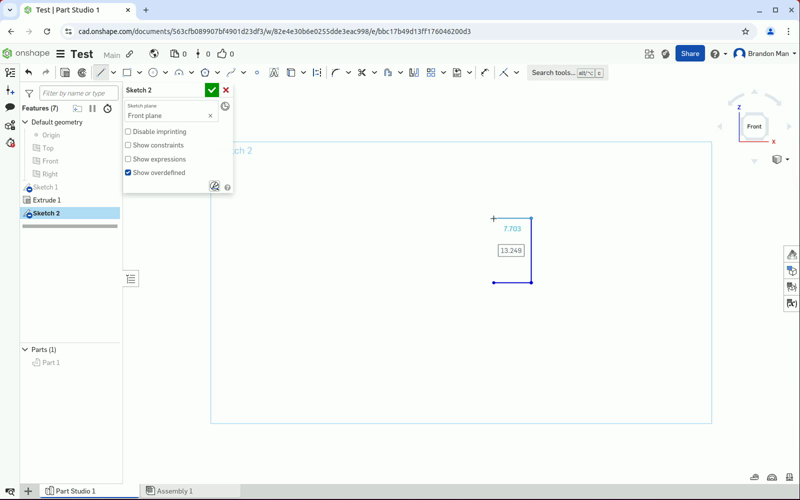
click(493, 218)
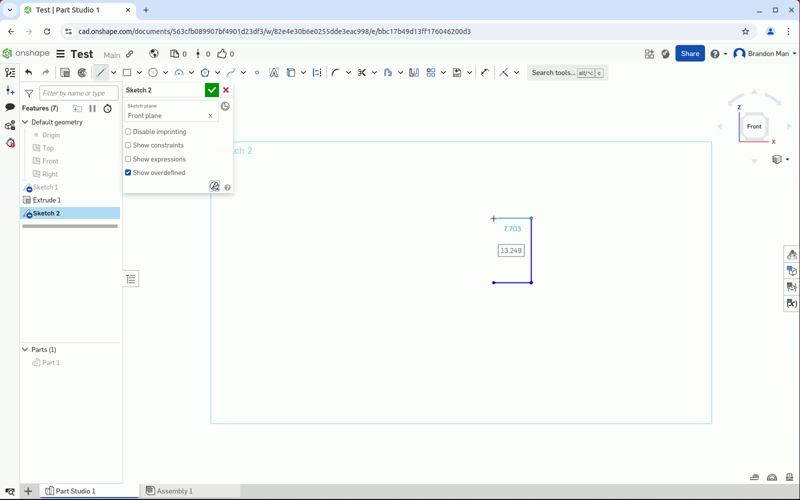
key_up(shift)
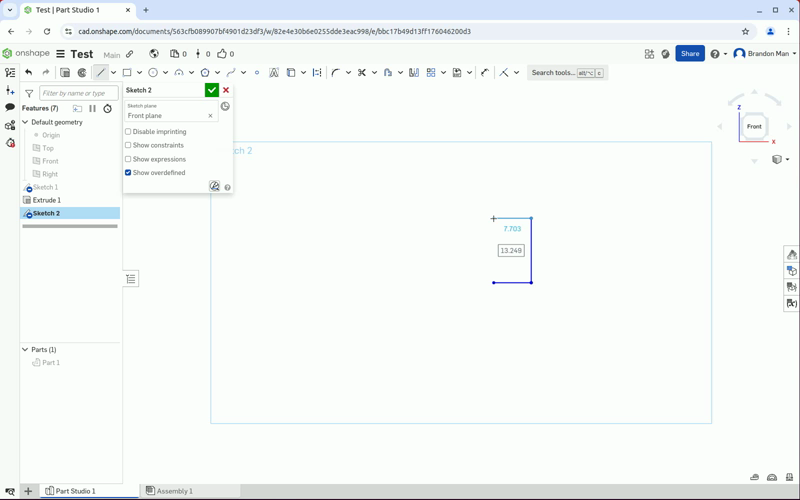
key_down(shift)
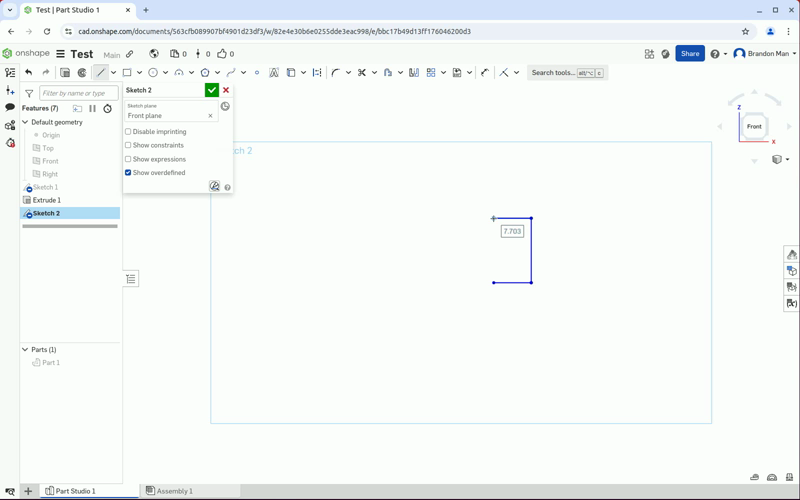
mouse_move(493, 282)
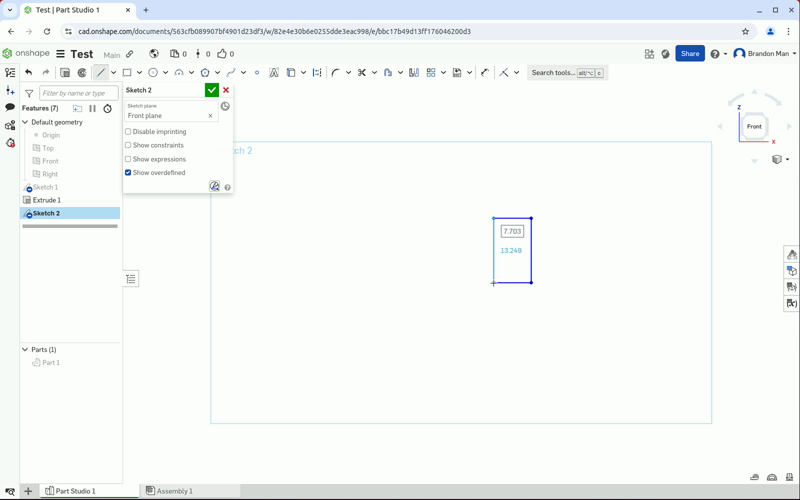
key_up(shift)
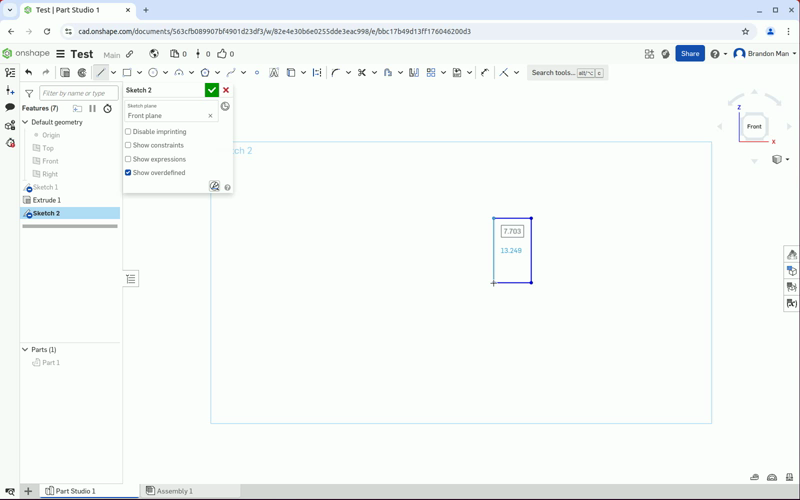
click(493, 282)
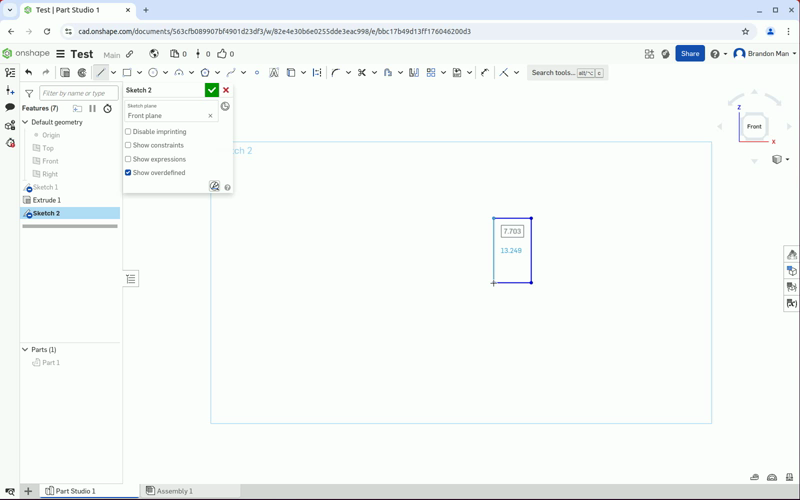
key(esc)
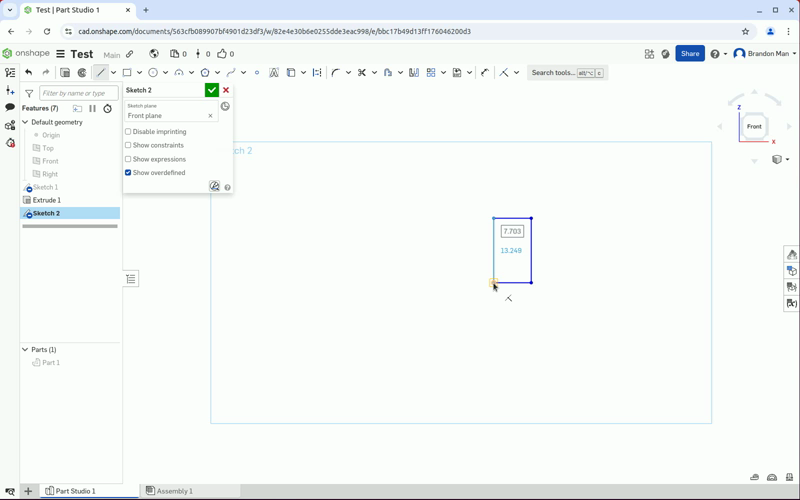
mouse_move(501, 243)
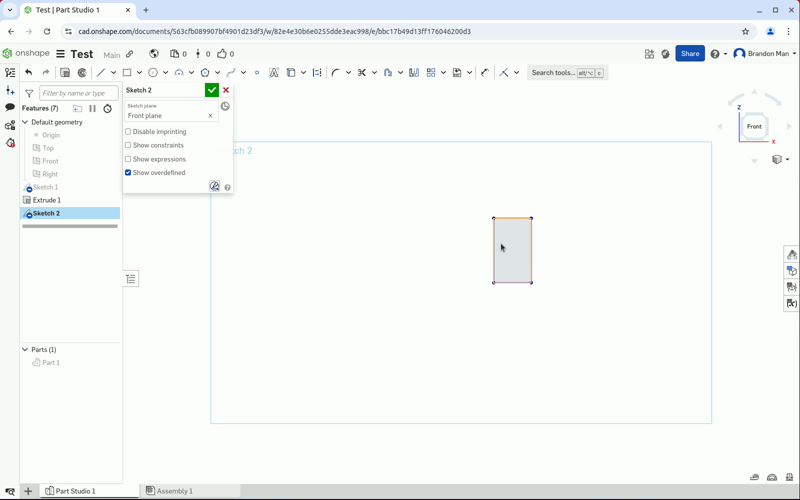
click(501, 243)
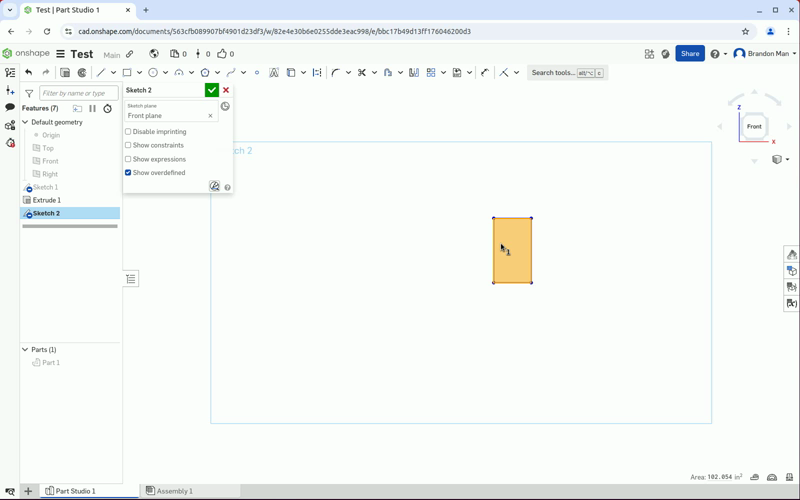
mouse_move(73, 352)
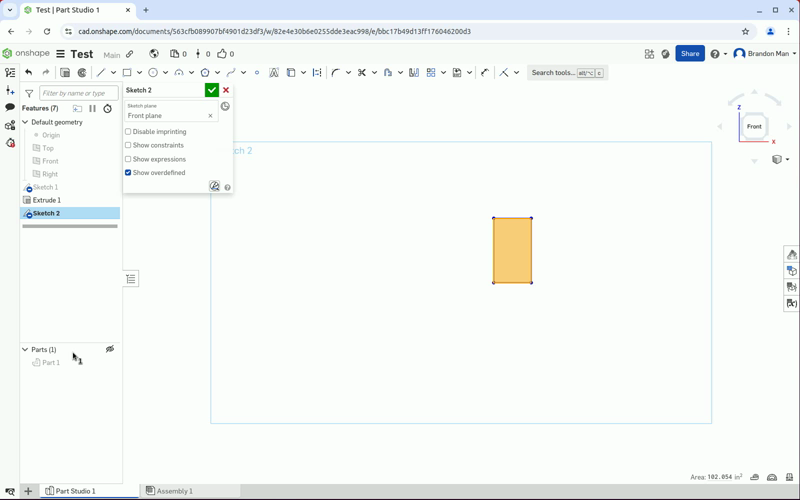
key(shift+y)
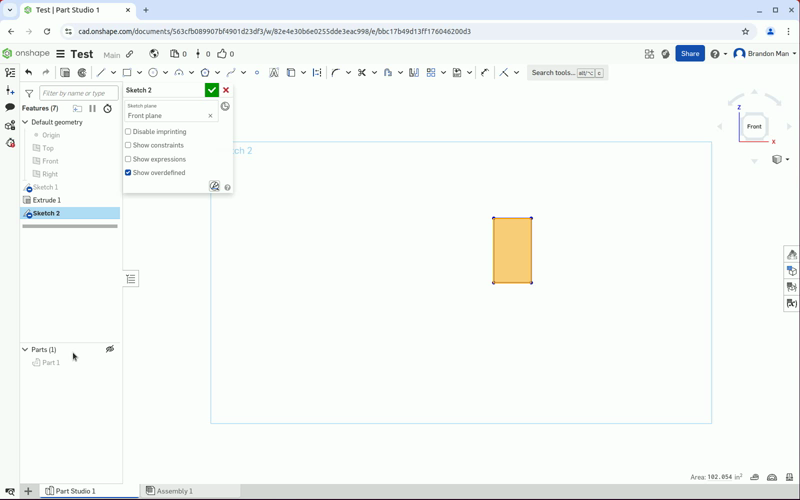
key(shift+e)
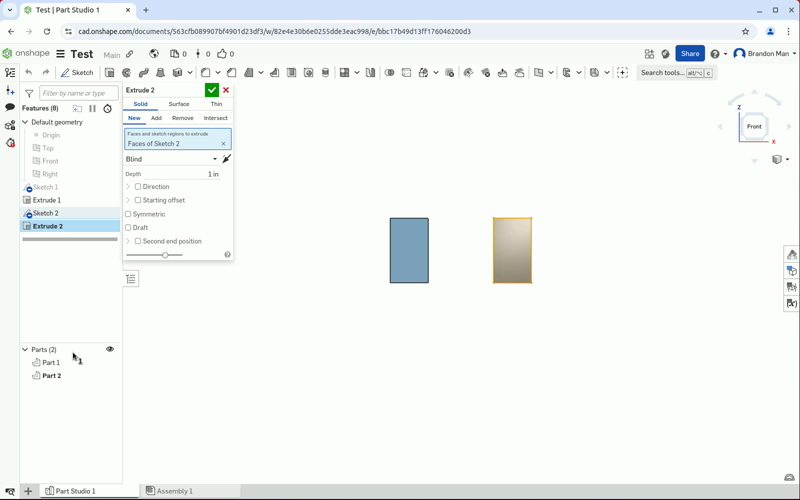
mouse_move(143, 106)
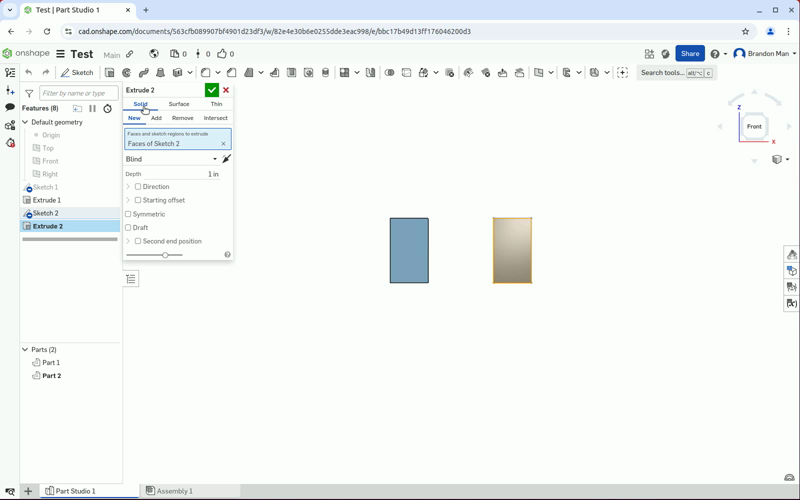
click(143, 106)
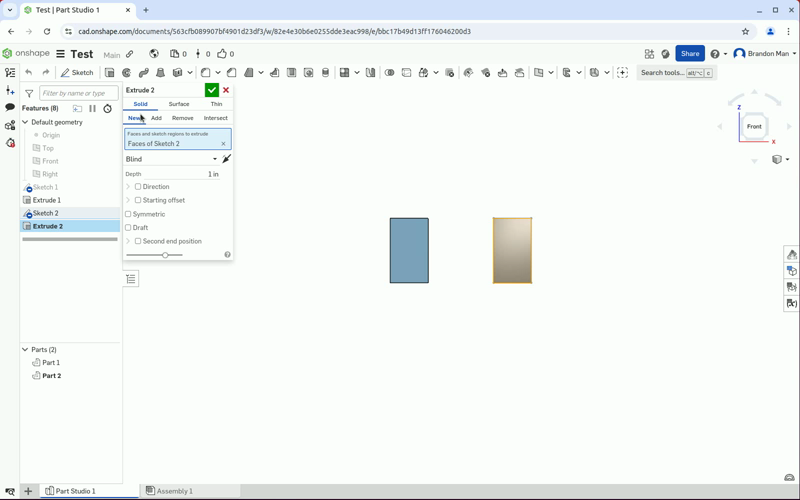
mouse_move(137, 120)
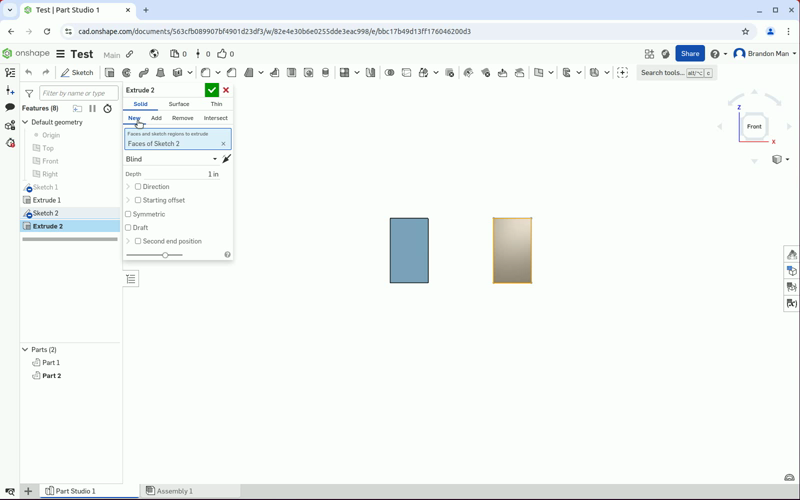
click(137, 120)
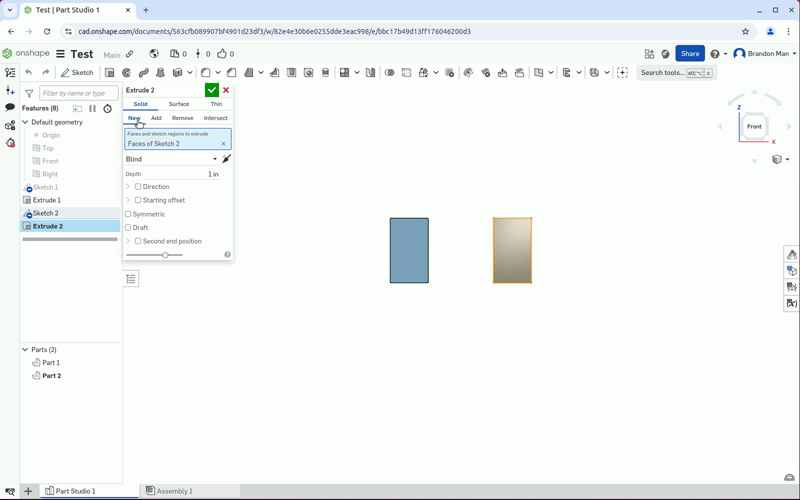
key(tab, 4)
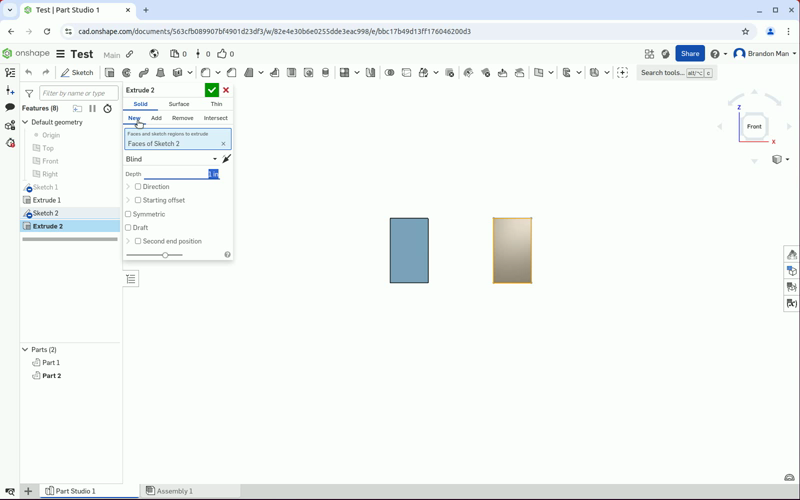
text(5.778)
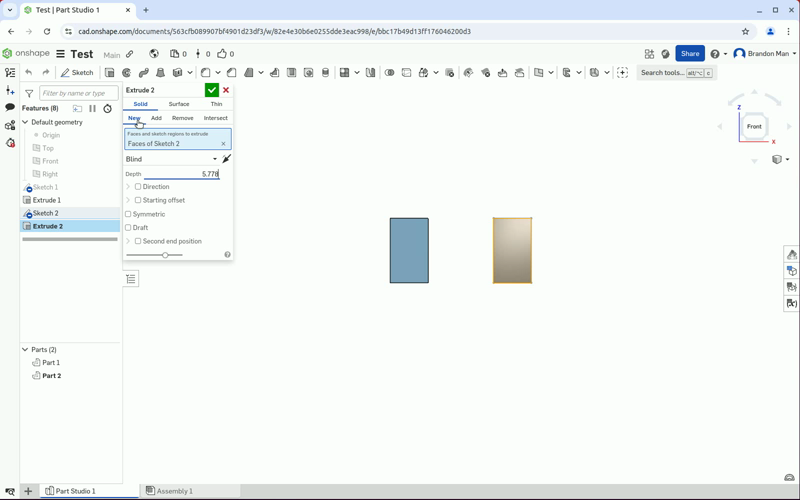
key(tab, 3)
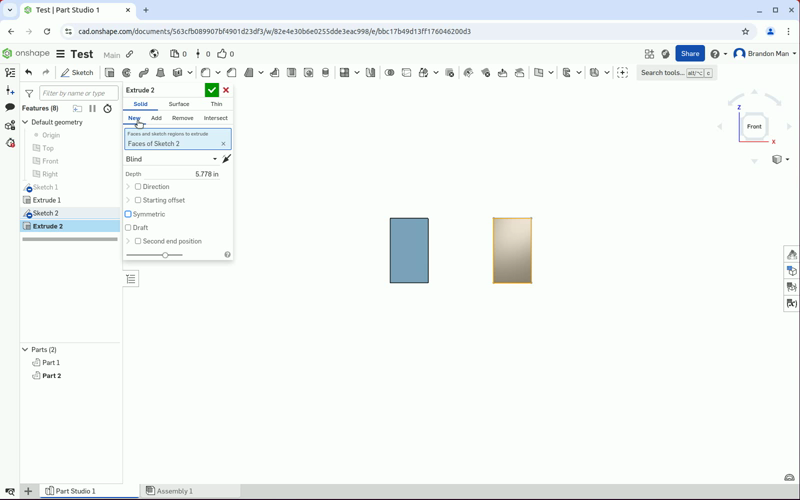
key(space)
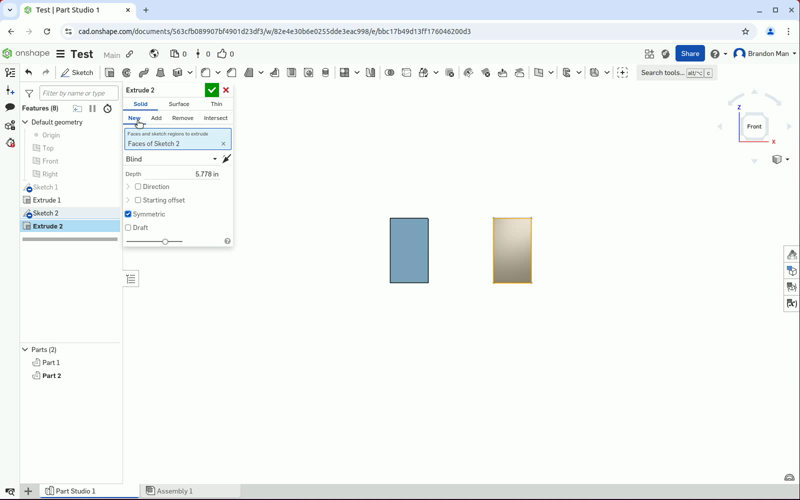
key(enter)
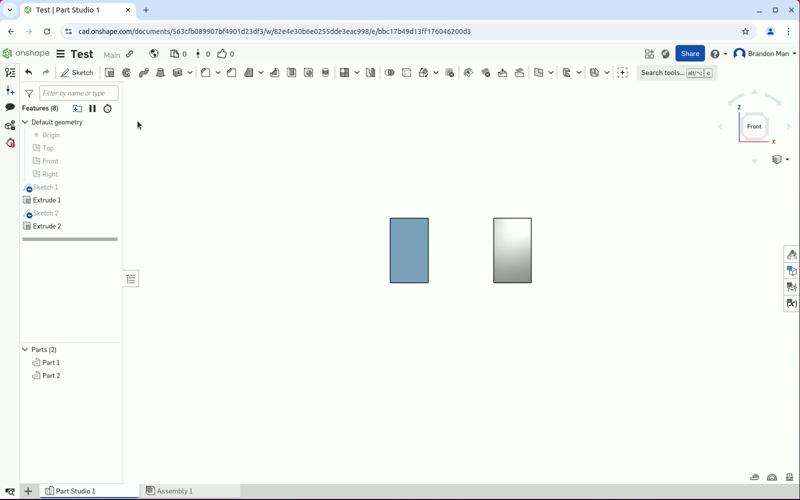
key(shift+h)
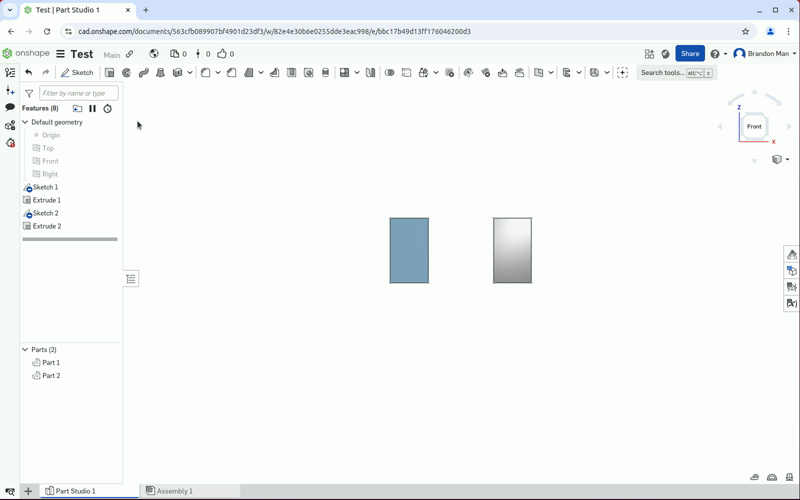
key(shift+h)
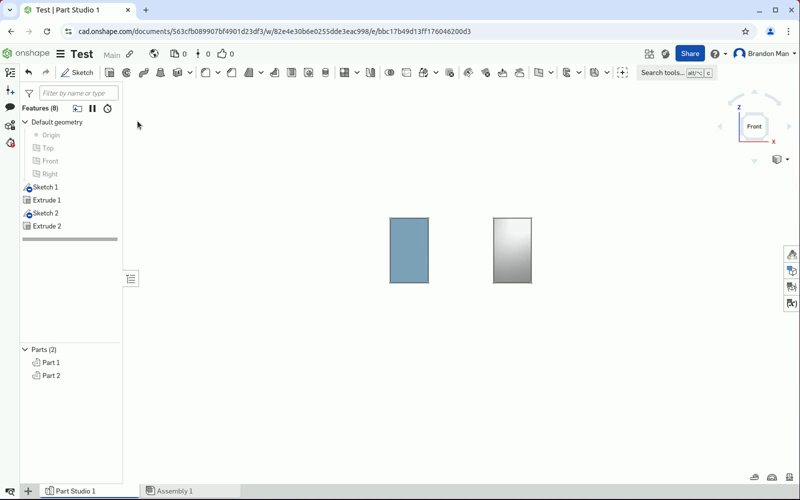
key(shift+7)
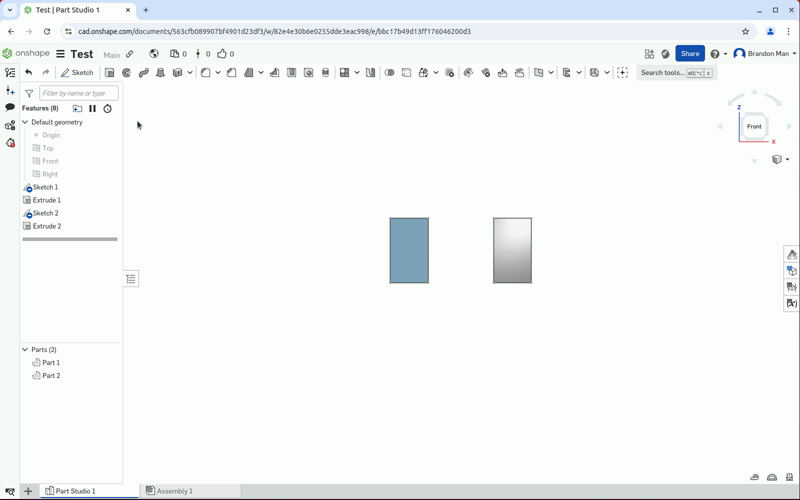
key(left, 2)
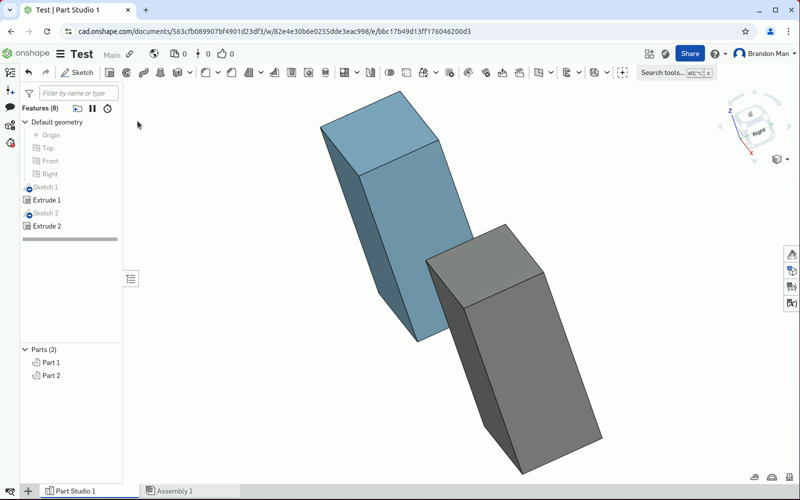
key(down, 2)
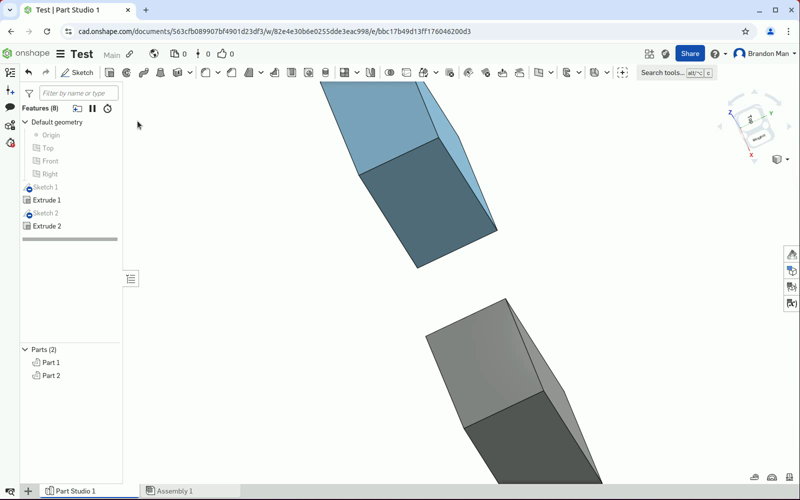
key(up, 2)
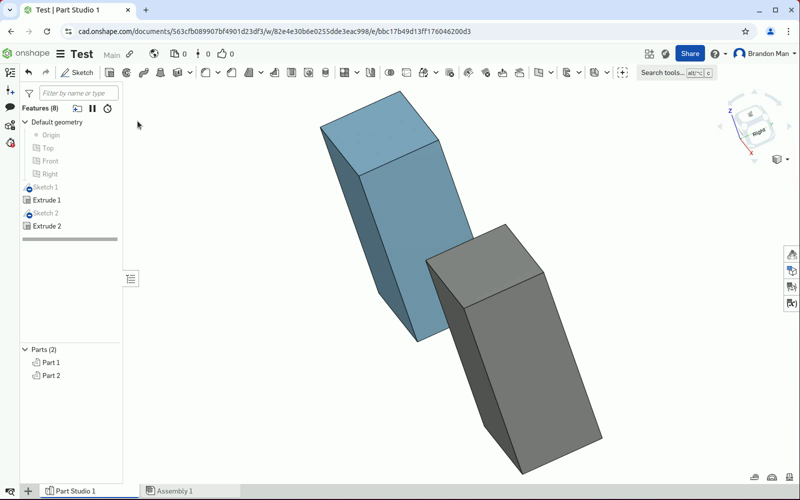
key(right, 2)
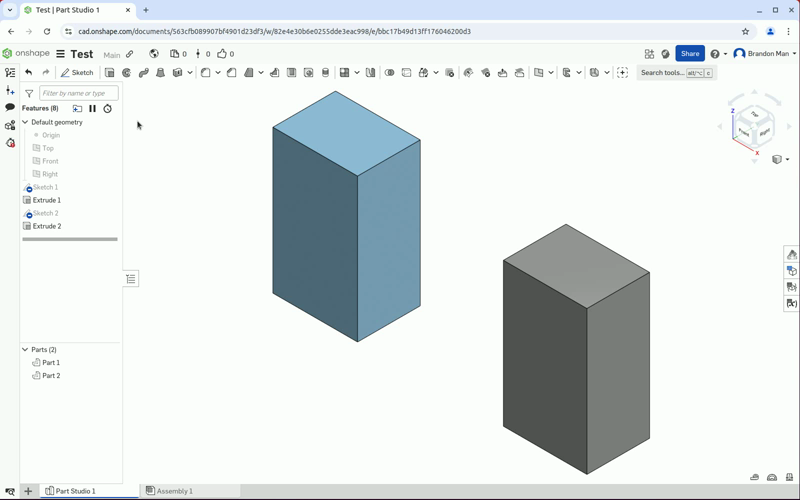
mouse_move(73, 189)
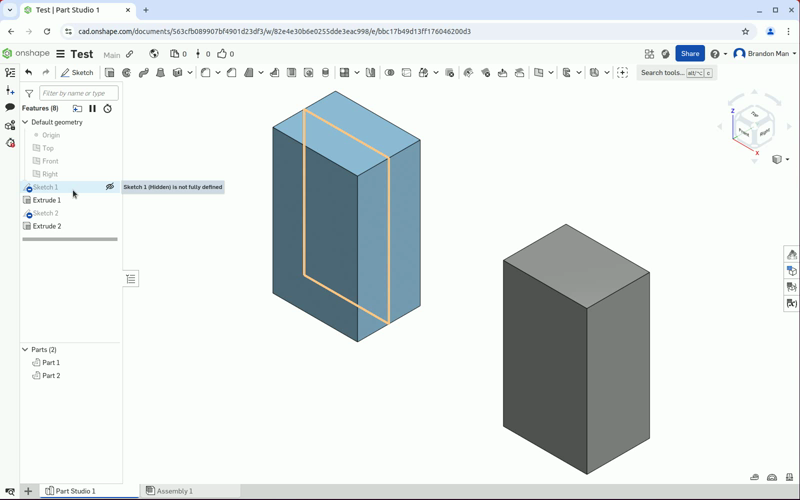
click(73, 189)